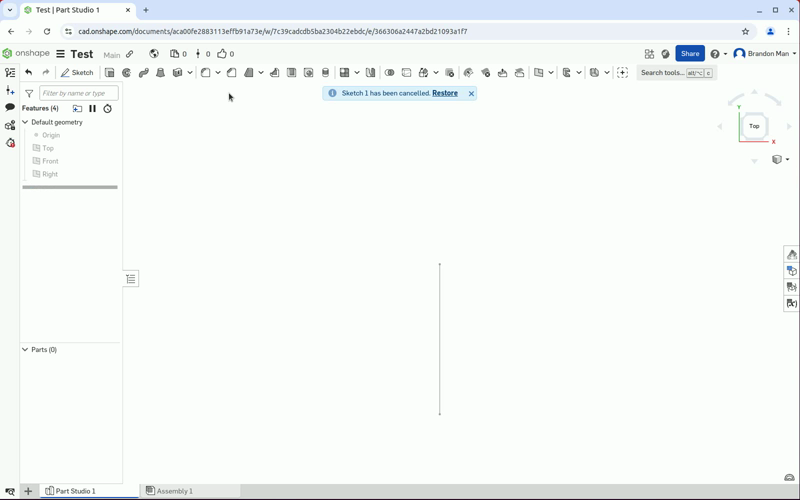
key(shift+h)
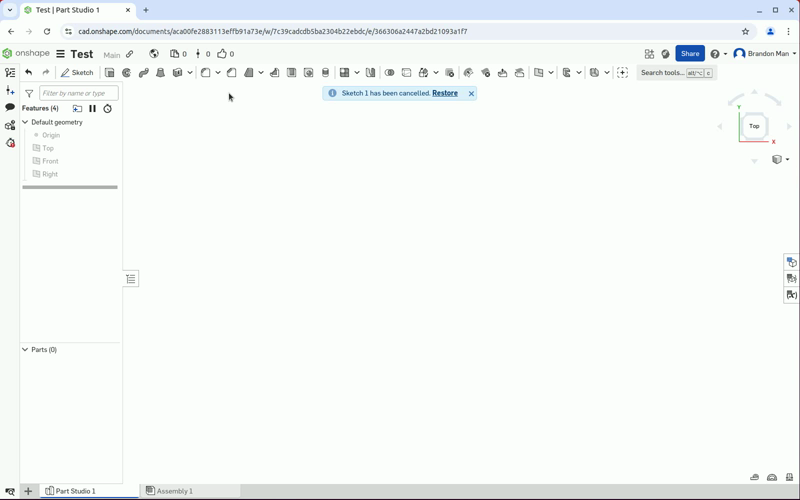
mouse_move(73, 352)
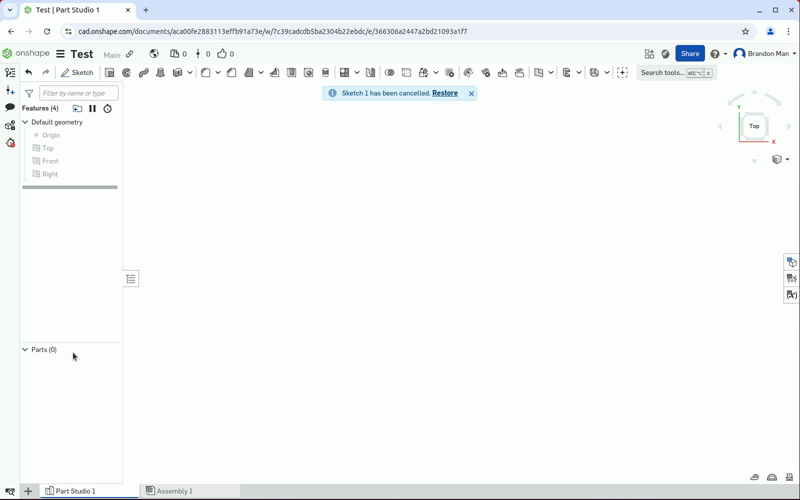
key(y)
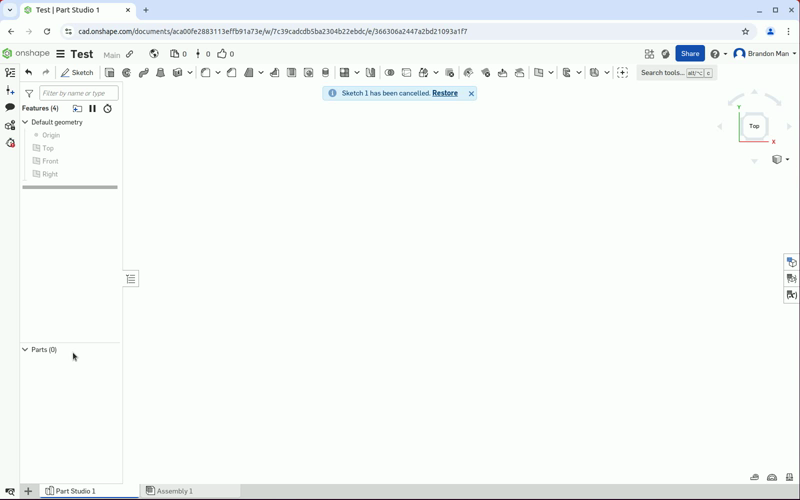
key(shift+p)
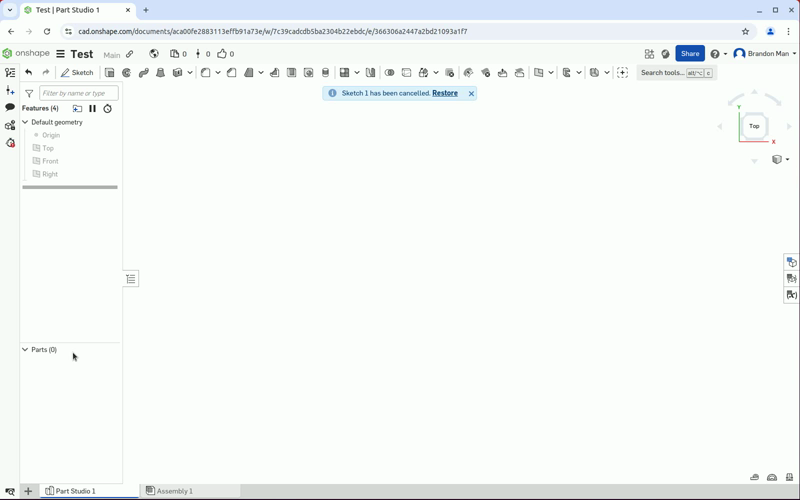
key(space)
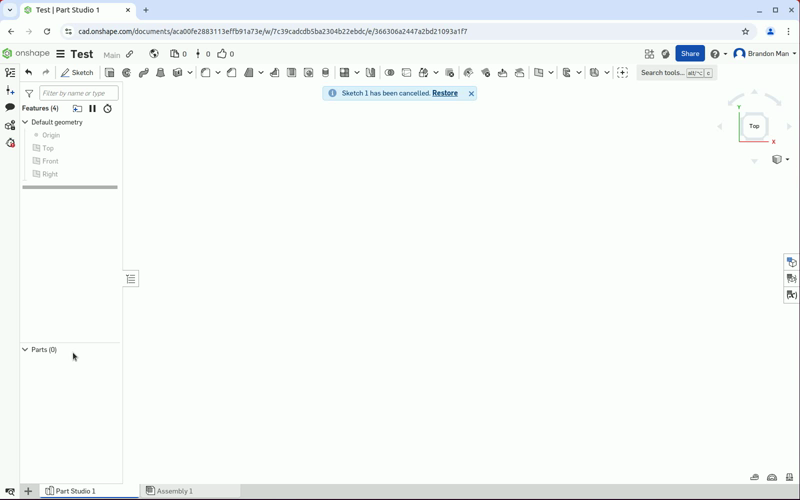
key_down(shift)
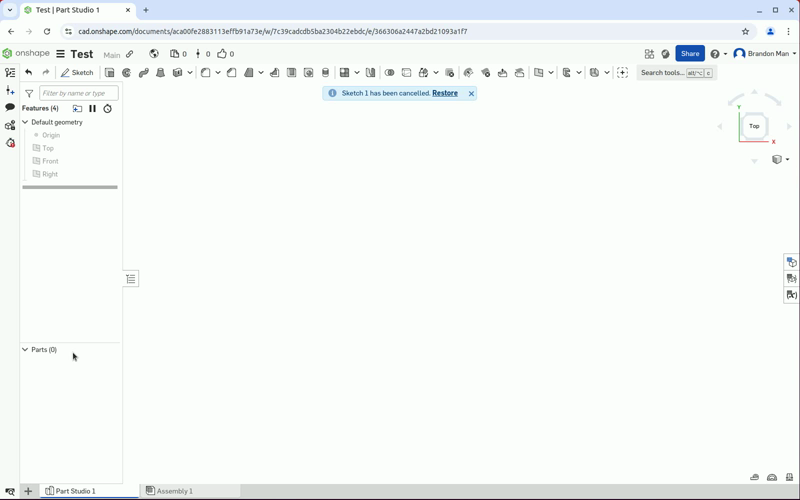
key(up)
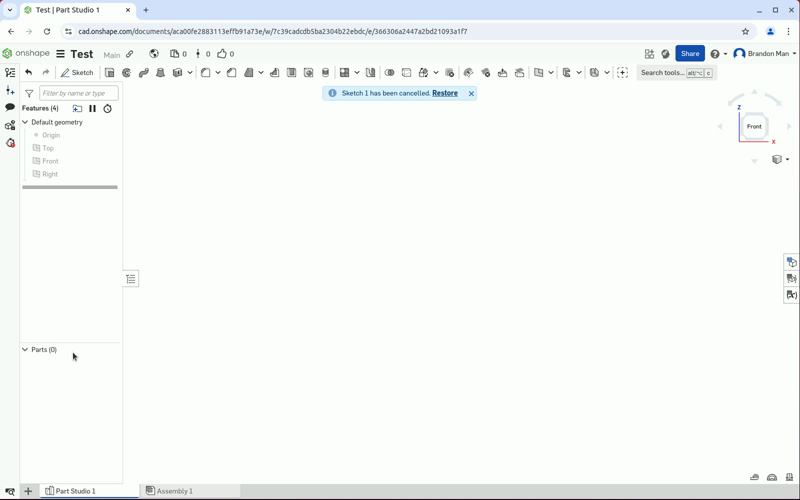
key_up(shift)
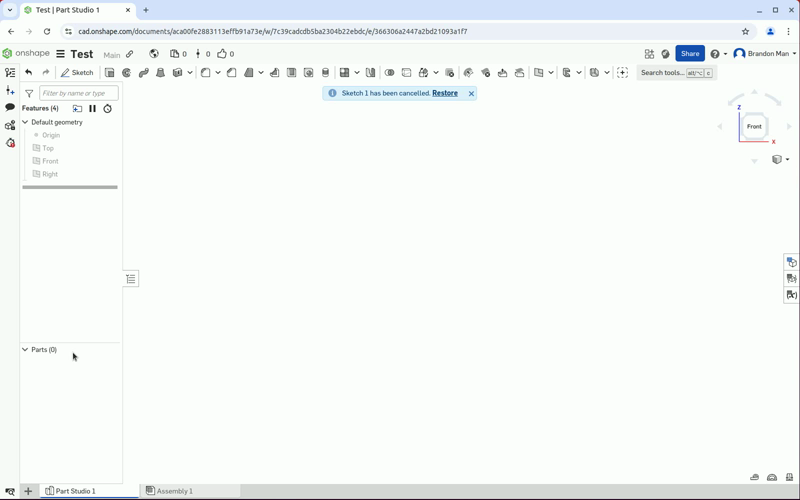
mouse_move(73, 352)
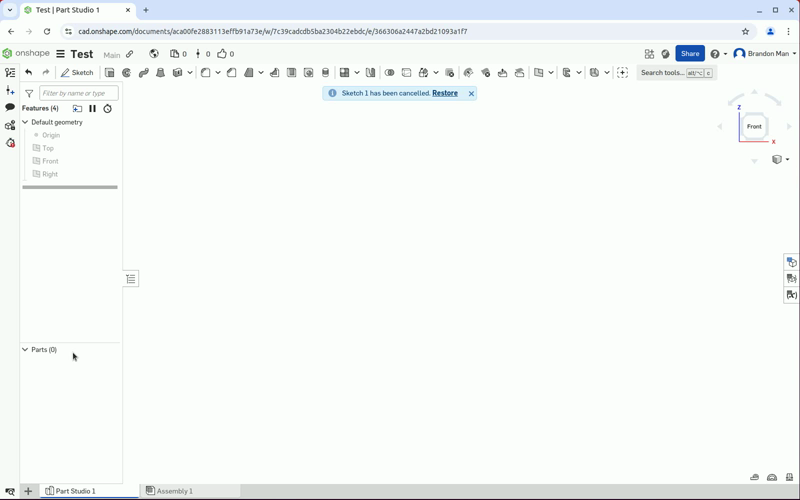
key(shift+y)
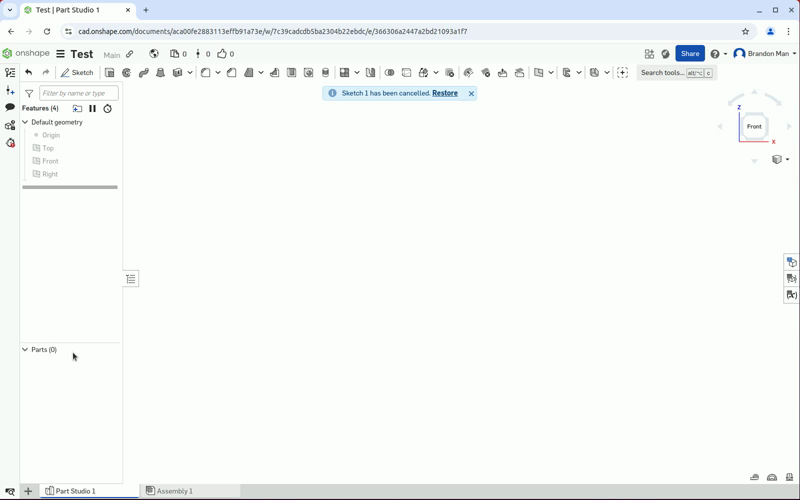
key(shift+s)
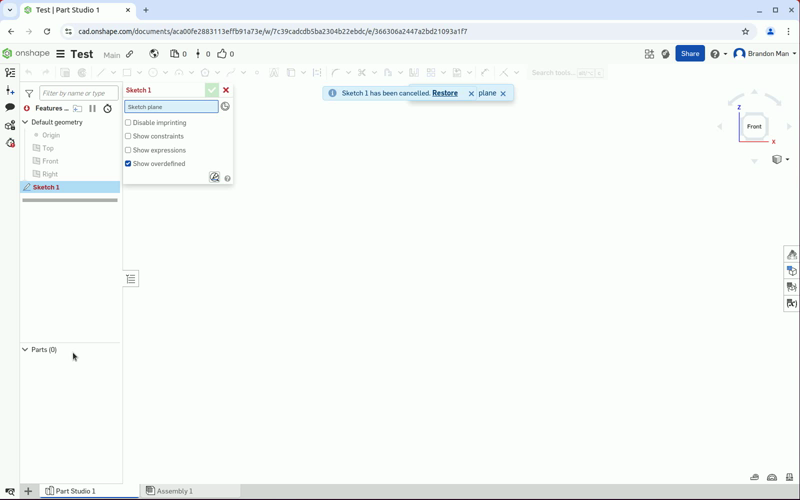
mouse_move(73, 163)
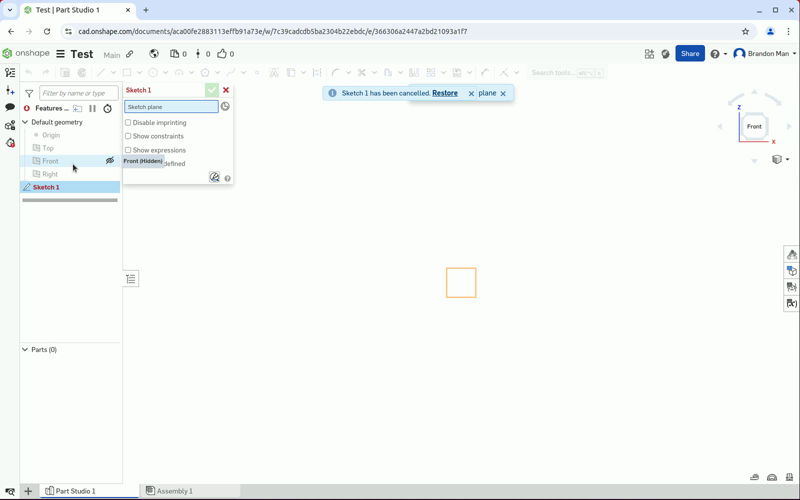
click(73, 163)
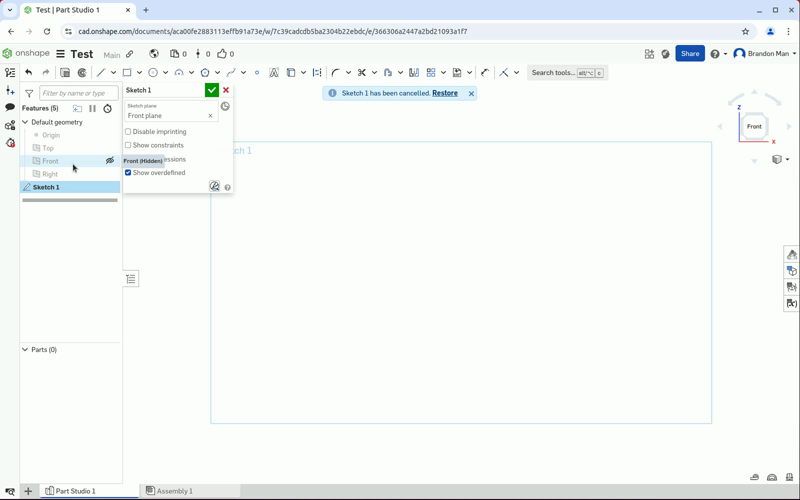
mouse_move(73, 352)
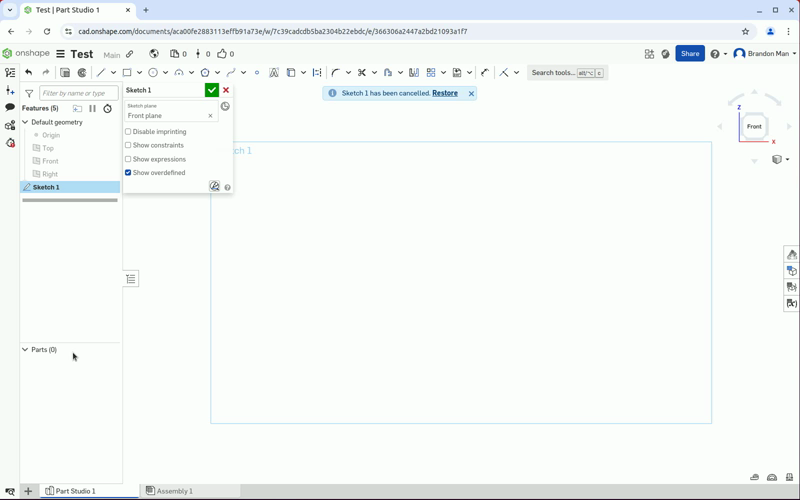
key(y)
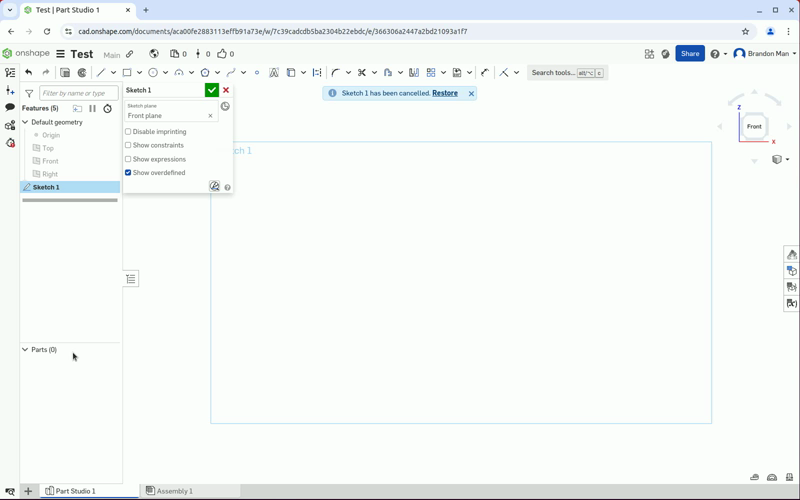
key(c)
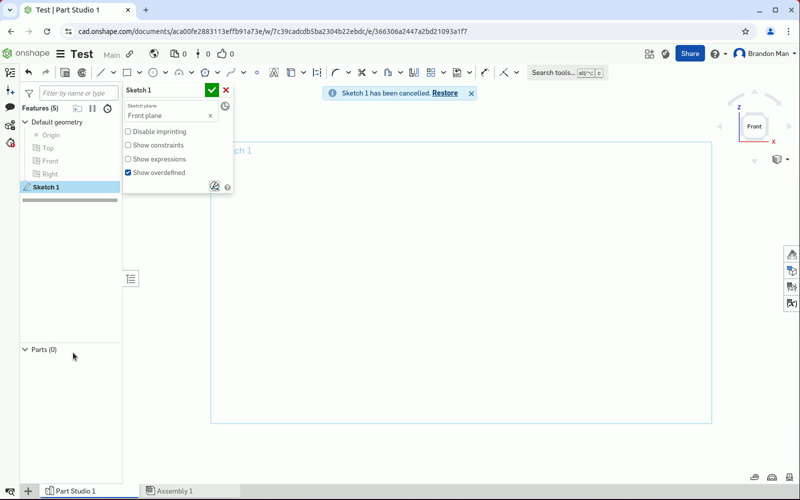
key_down(shift)
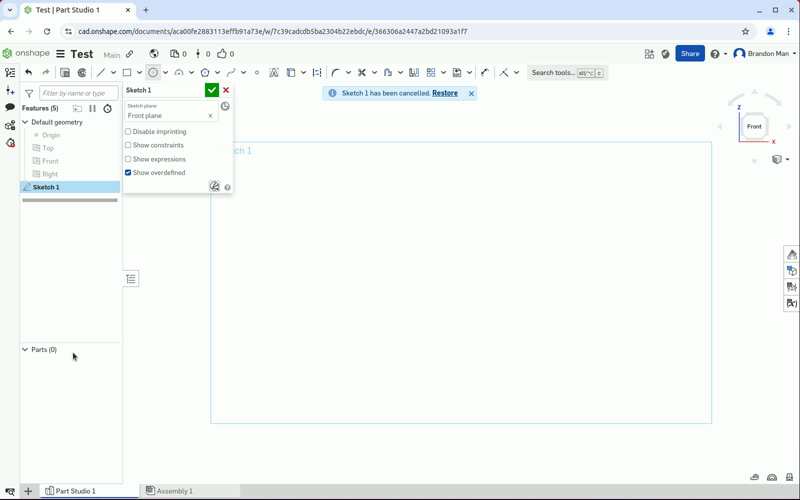
mouse_move(461, 282)
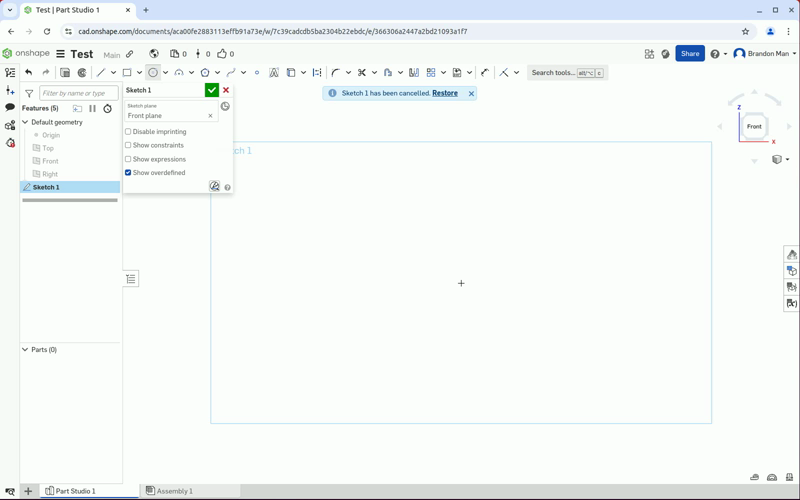
click(461, 282)
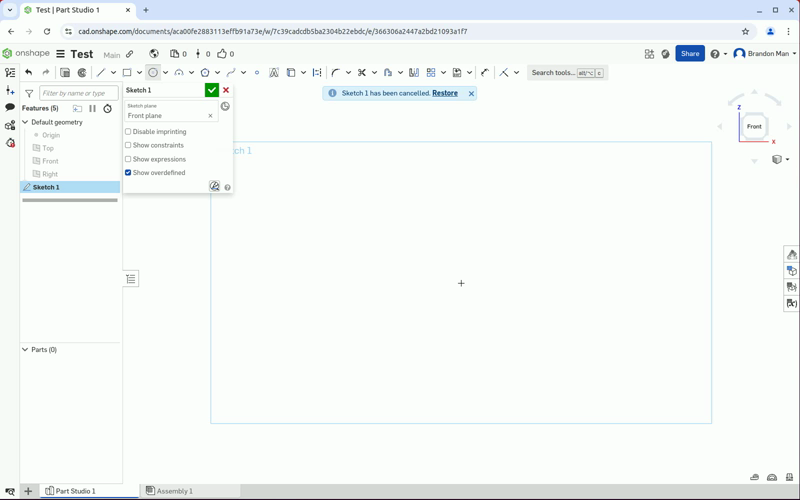
key_up(shift)
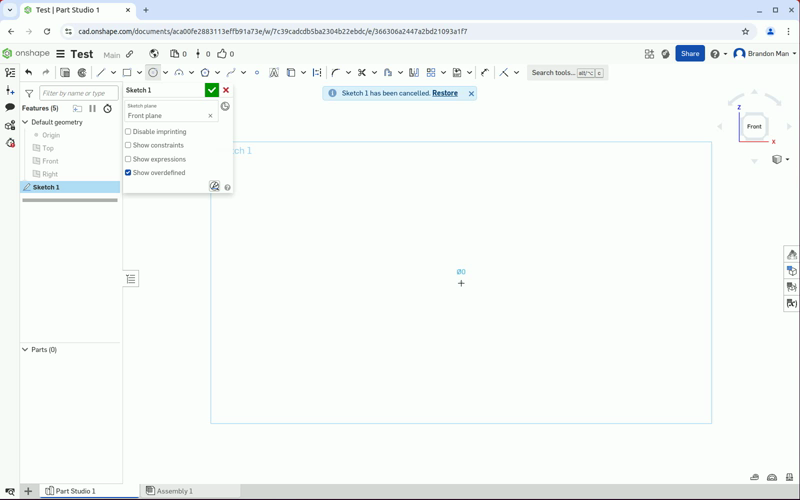
mouse_move(497, 282)
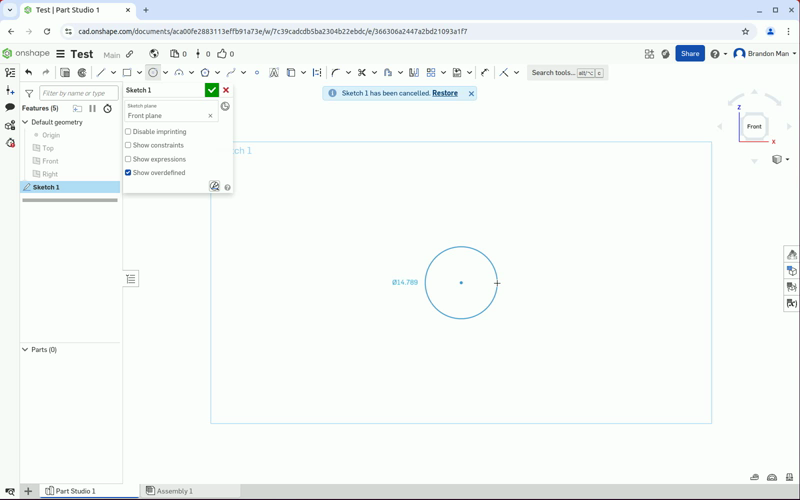
click(497, 282)
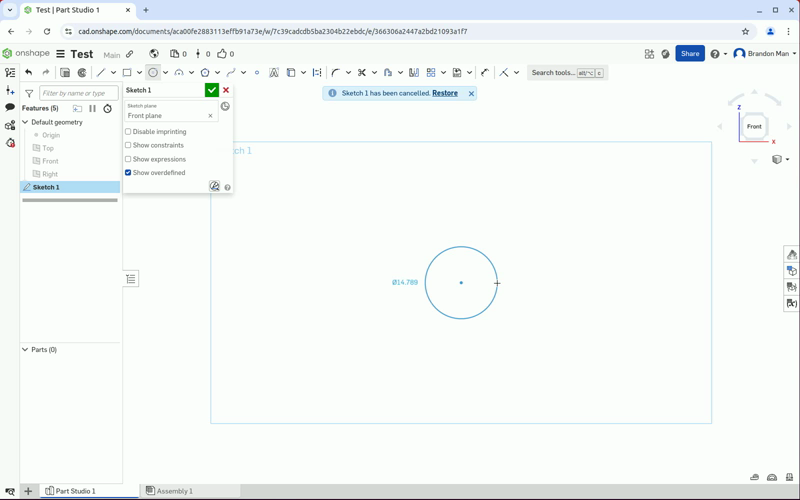
key(esc)
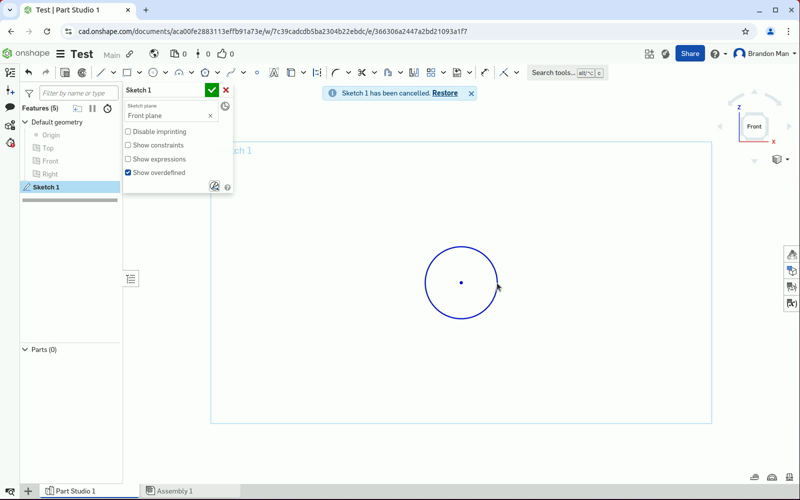
key(c)
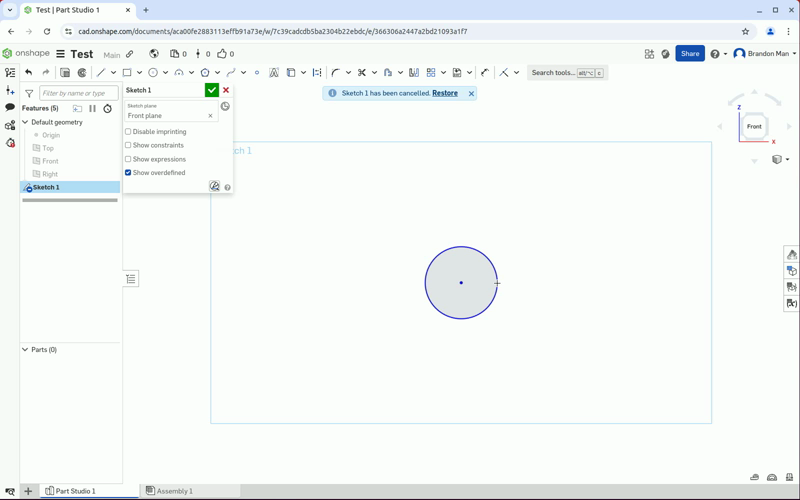
key_down(shift)
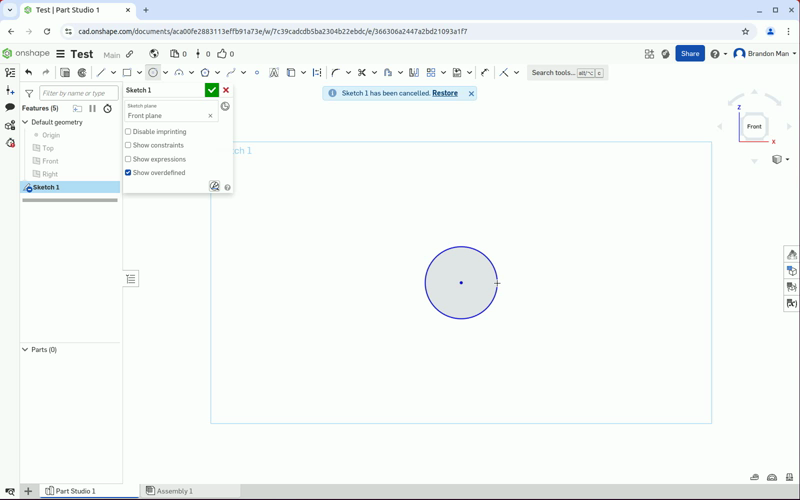
mouse_move(461, 282)
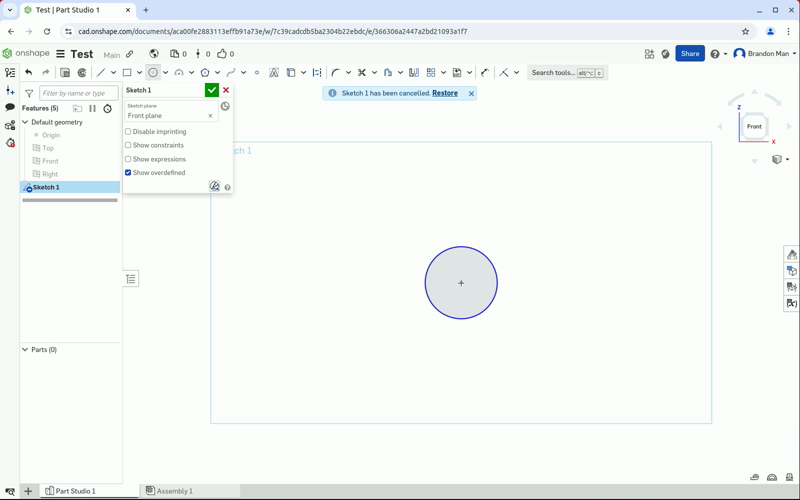
click(461, 282)
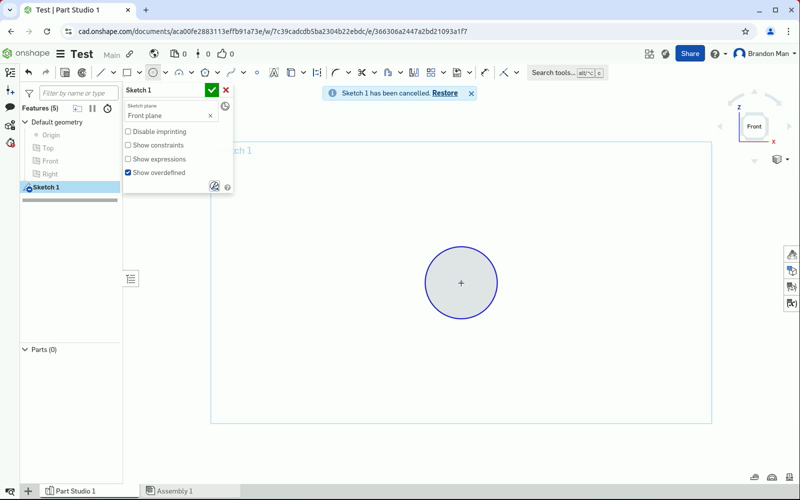
key_up(shift)
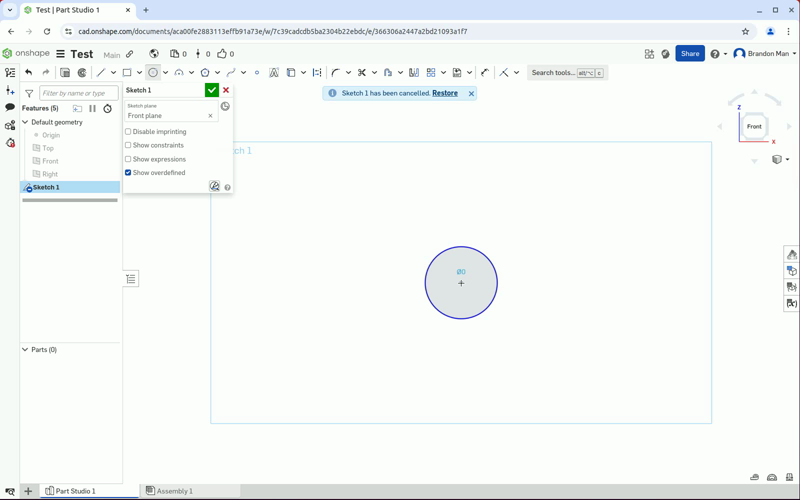
mouse_move(479, 282)
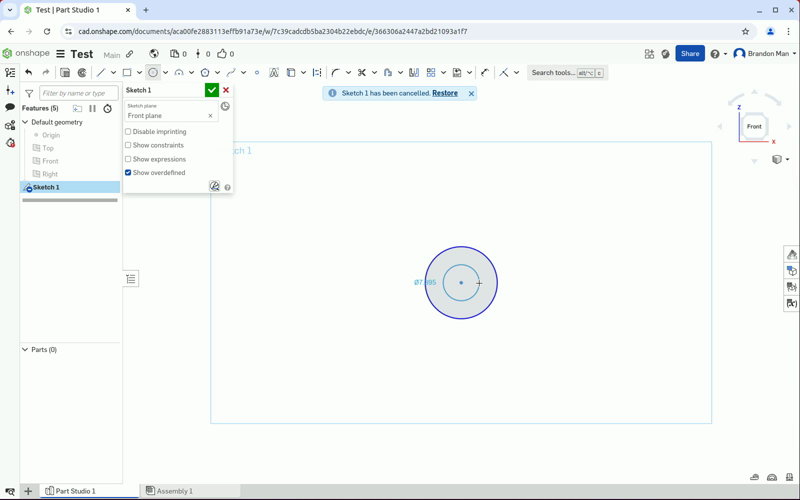
click(479, 282)
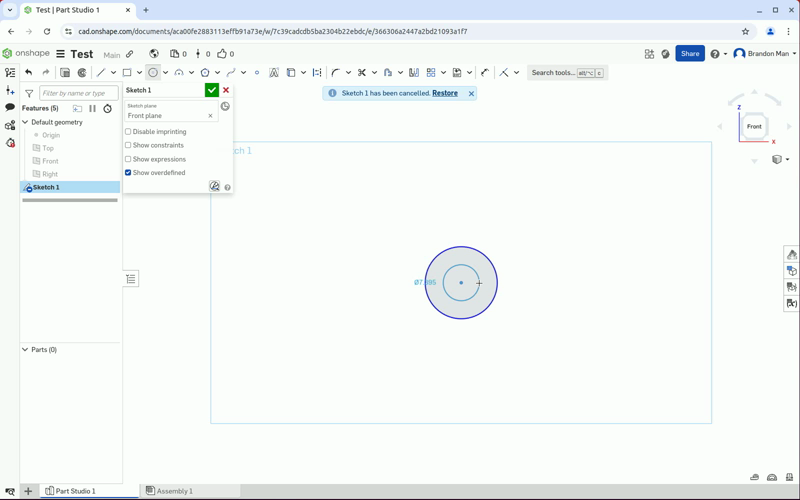
key(esc)
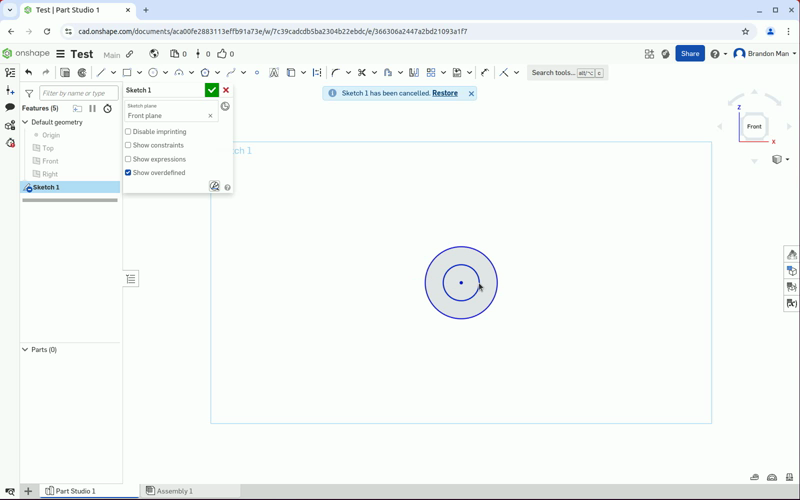
mouse_move(435, 264)
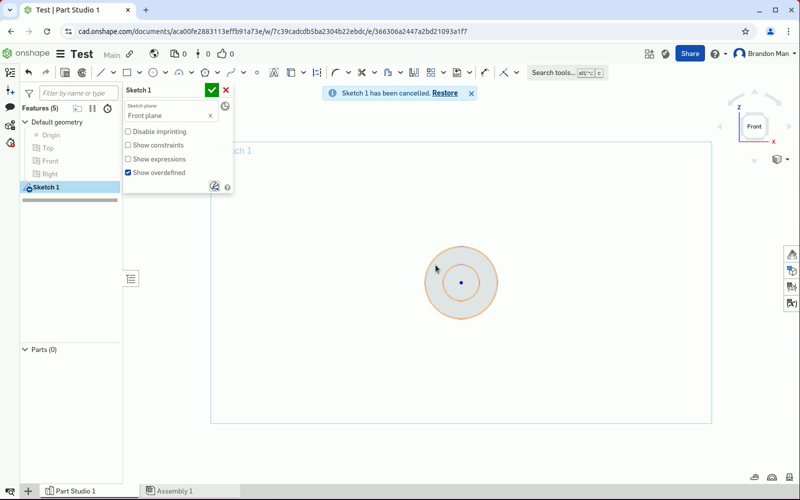
click(435, 264)
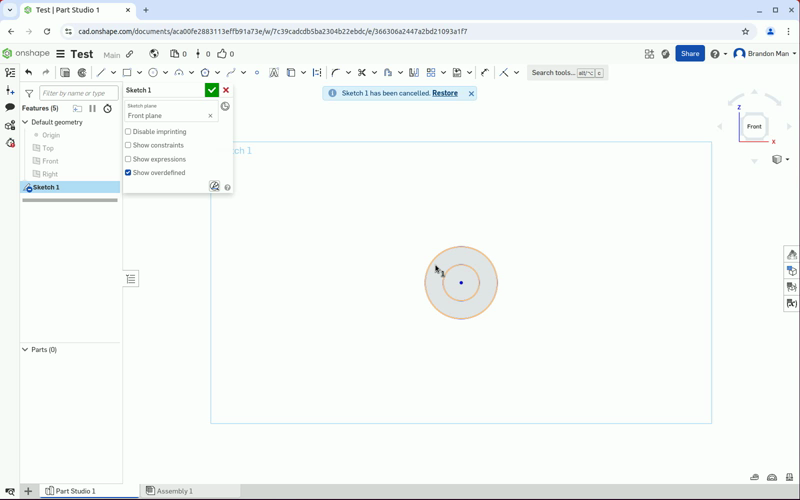
mouse_move(73, 352)
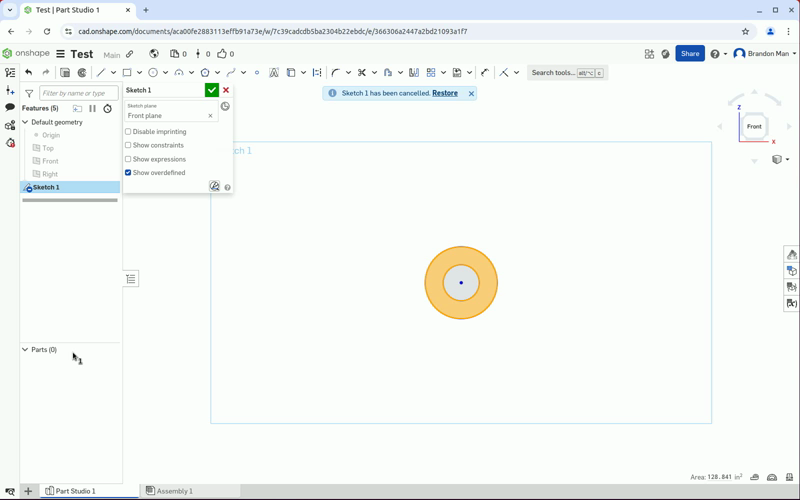
key(shift+y)
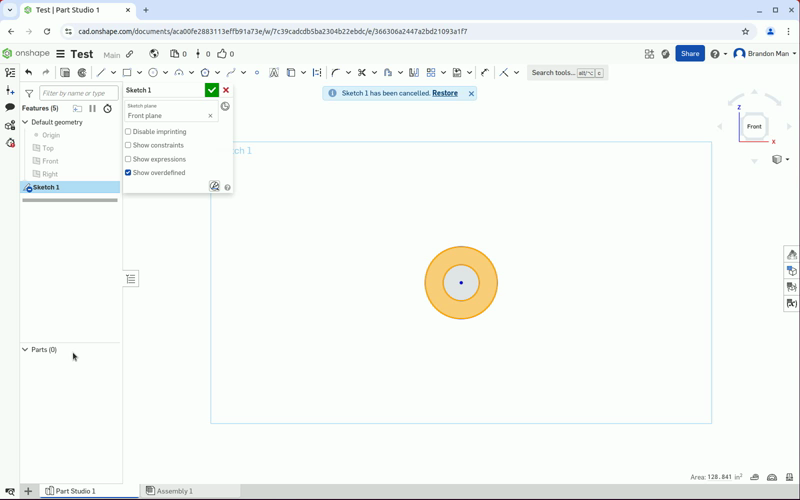
key(shift+e)
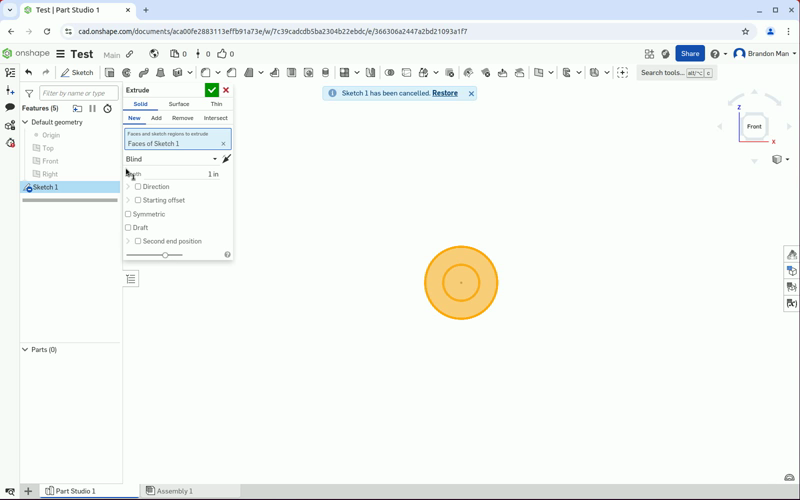
mouse_move(143, 106)
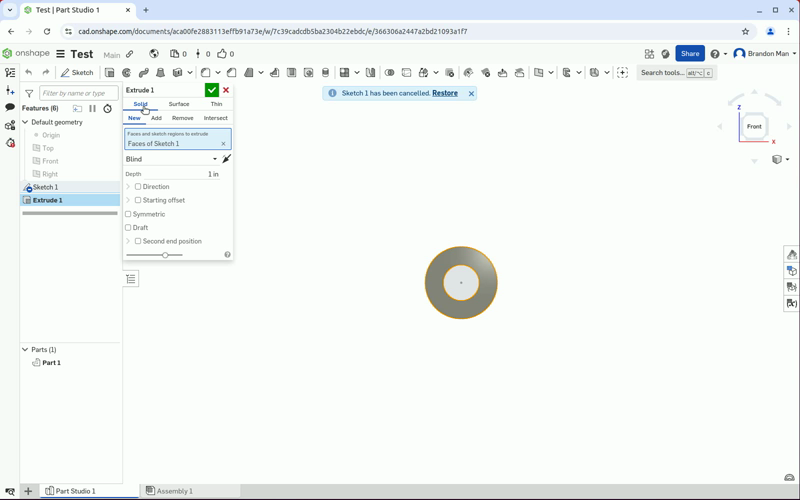
click(143, 106)
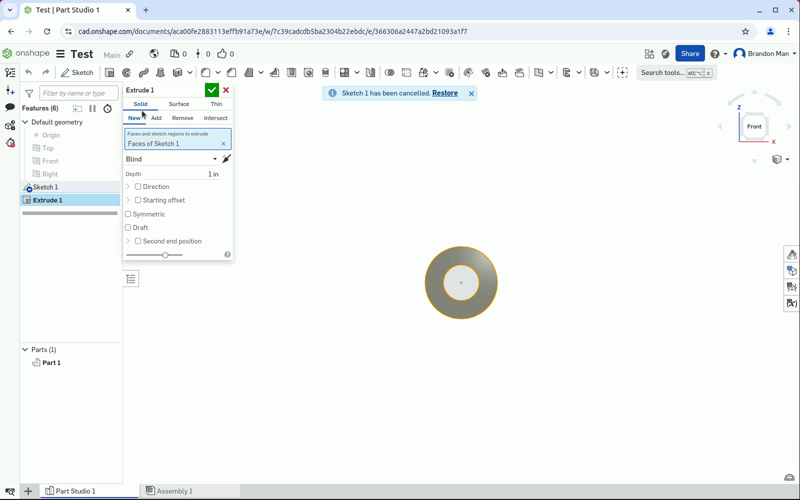
mouse_move(137, 120)
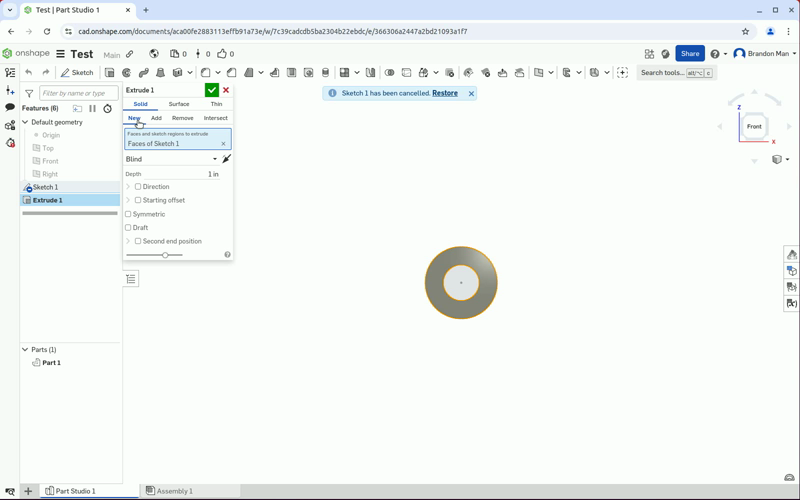
click(137, 120)
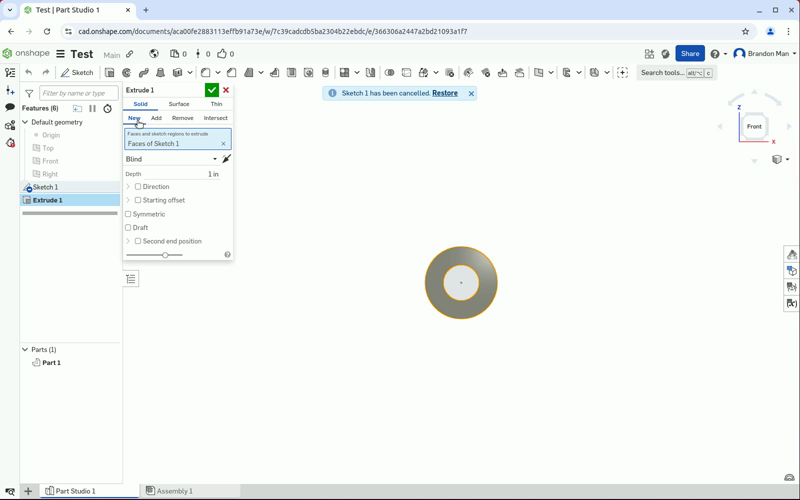
key(tab, 4)
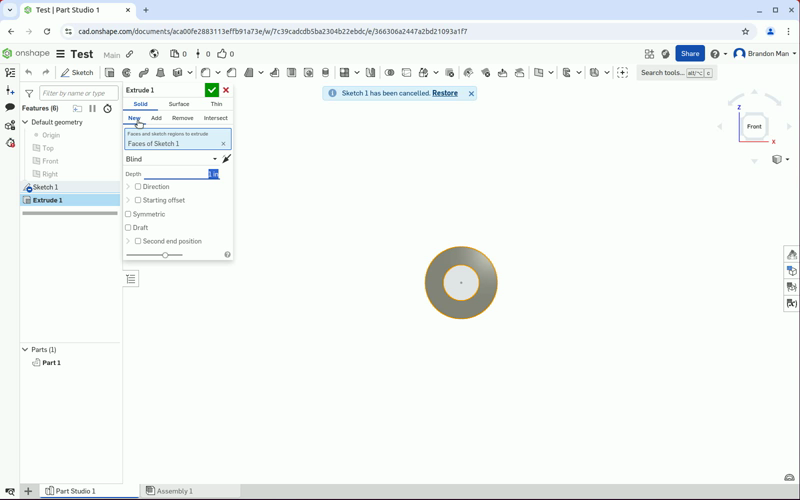
text(3.611)
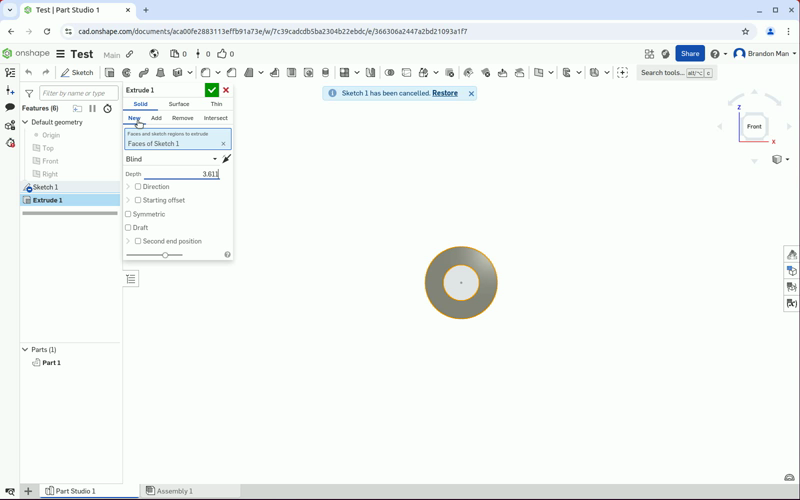
key(enter)
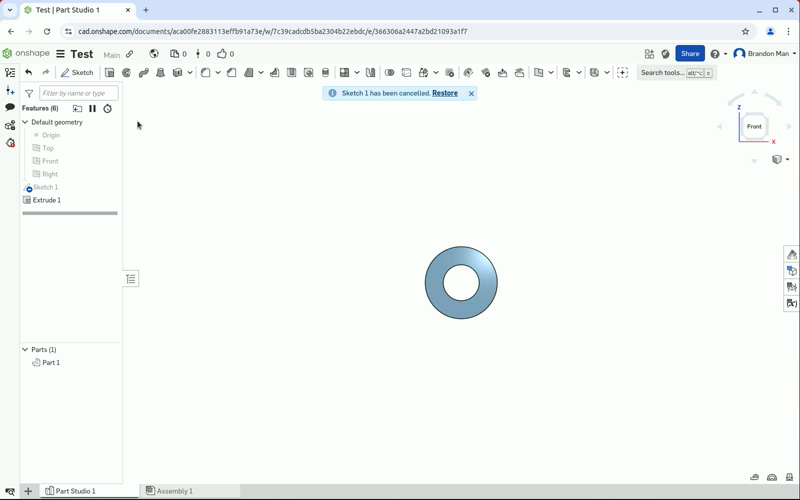
key(shift+h)
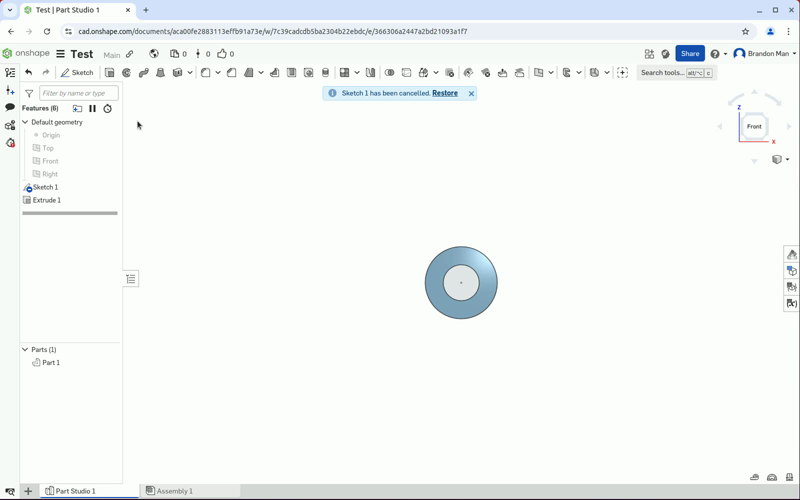
key(shift+h)
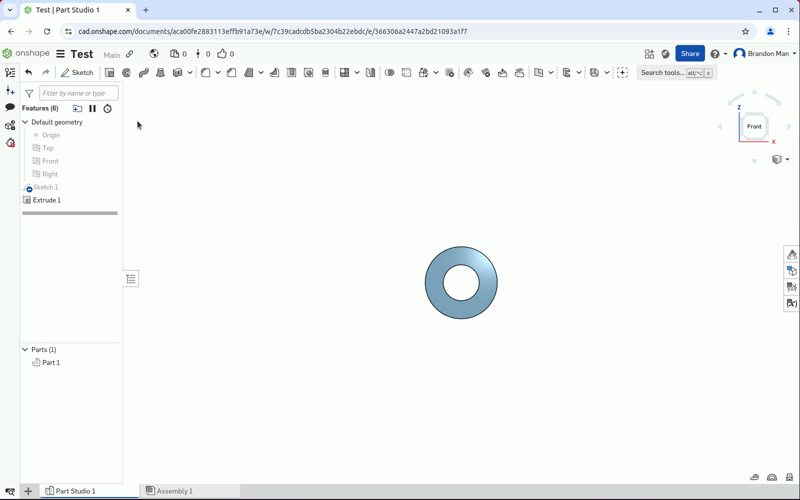
mouse_move(73, 189)
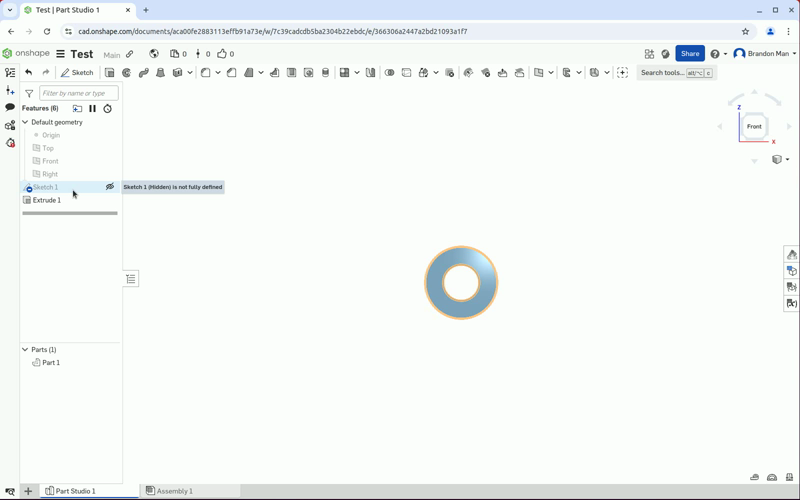
click(73, 189)
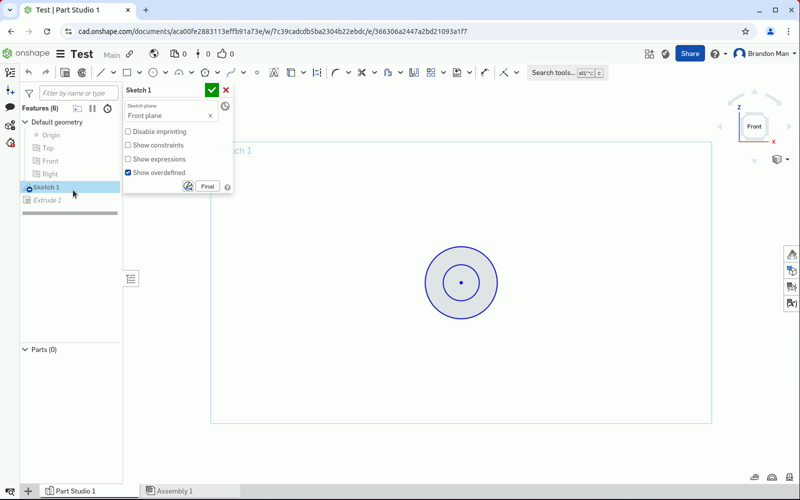
mouse_move(229, 92)
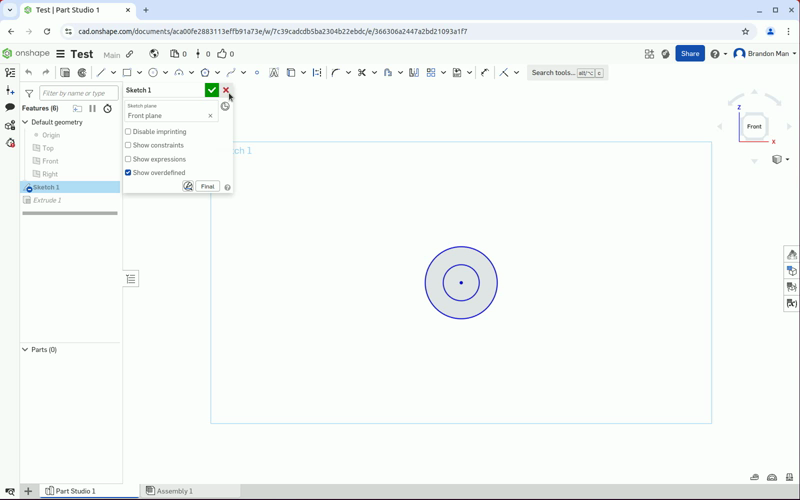
click(229, 92)
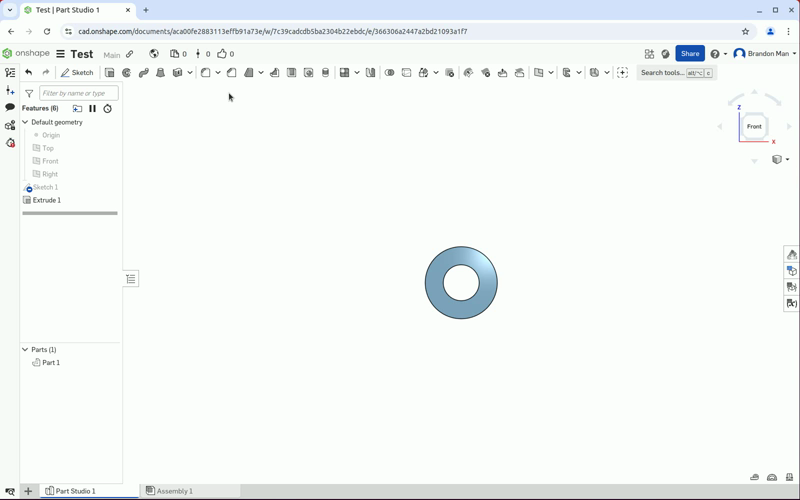
mouse_move(541, 75)
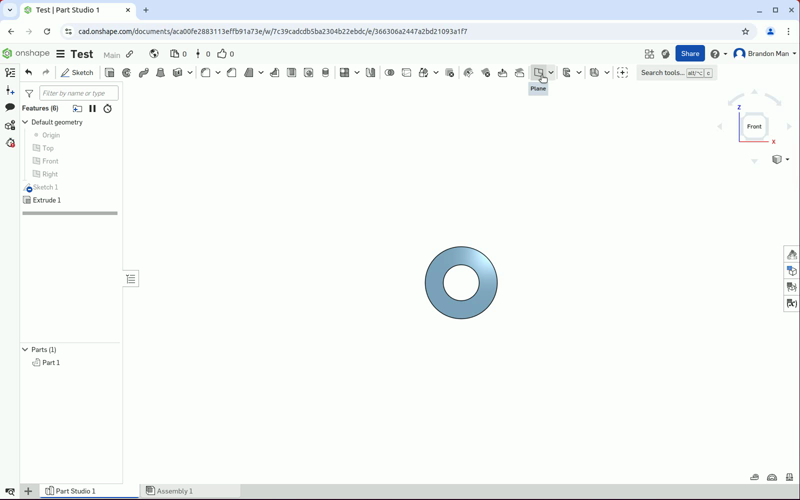
click(541, 75)
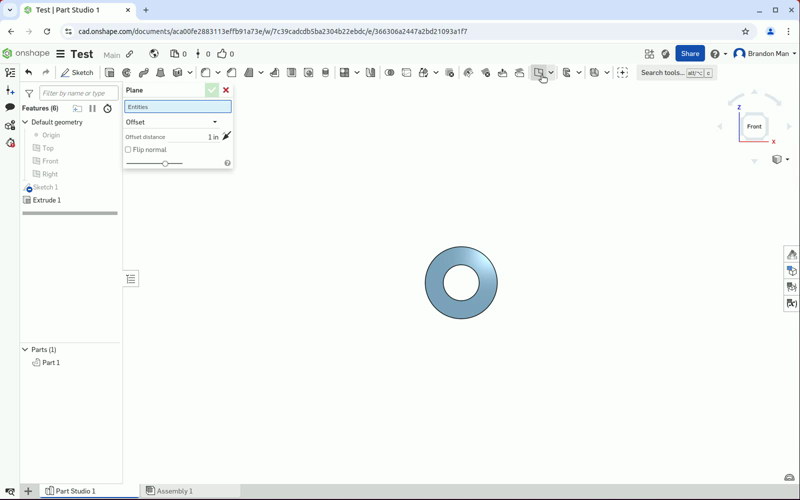
mouse_move(73, 163)
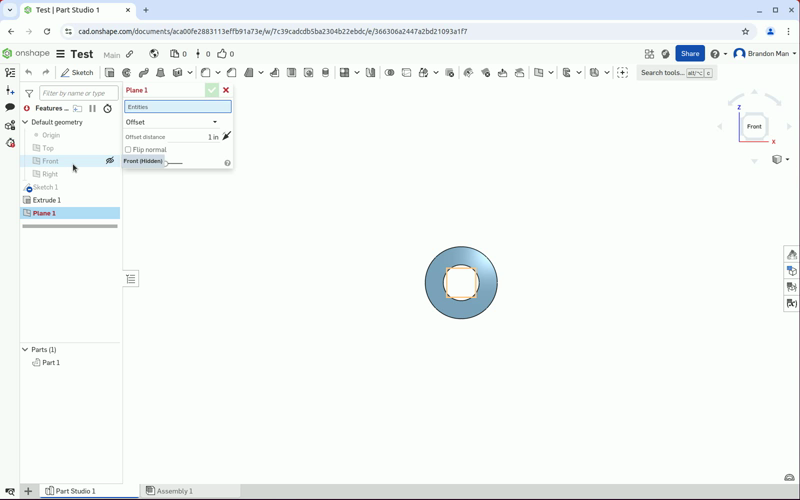
click(73, 163)
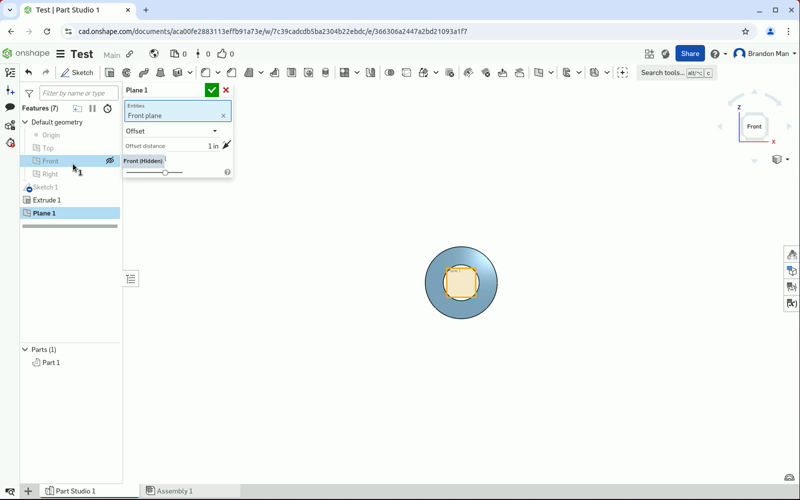
key(tab, 2)
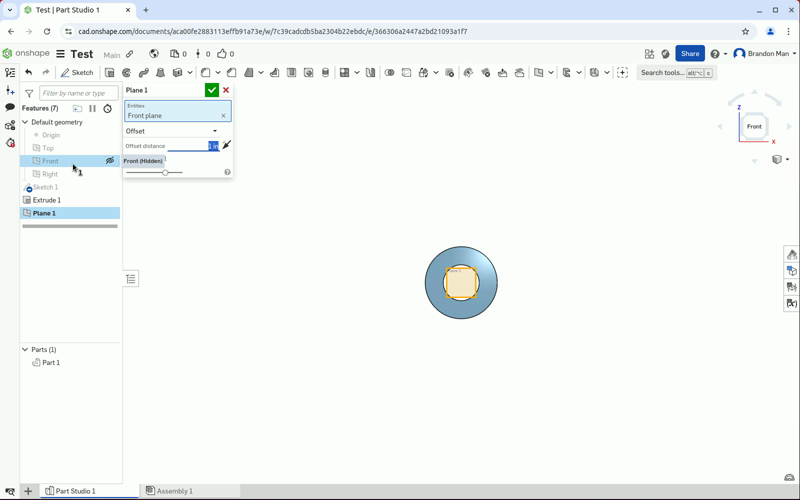
text(3.605)
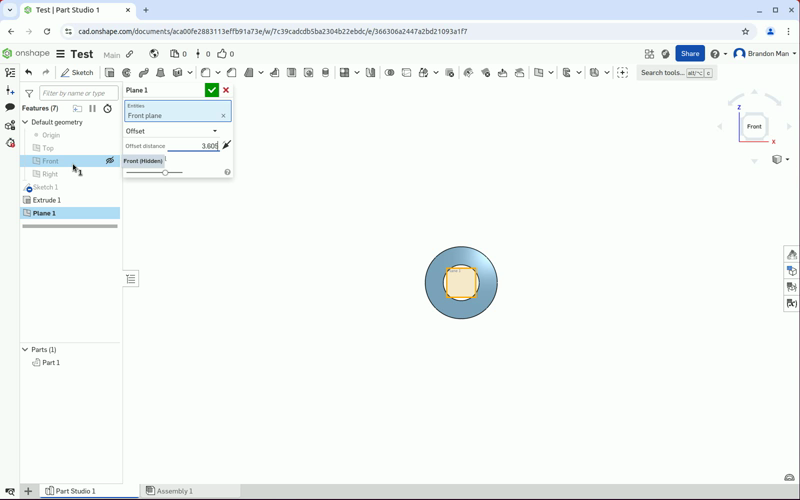
key(enter, 2)
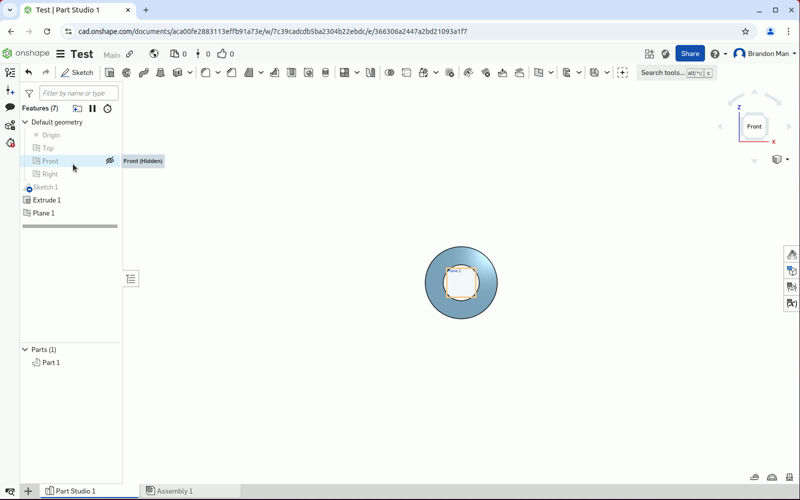
key(shift+s)
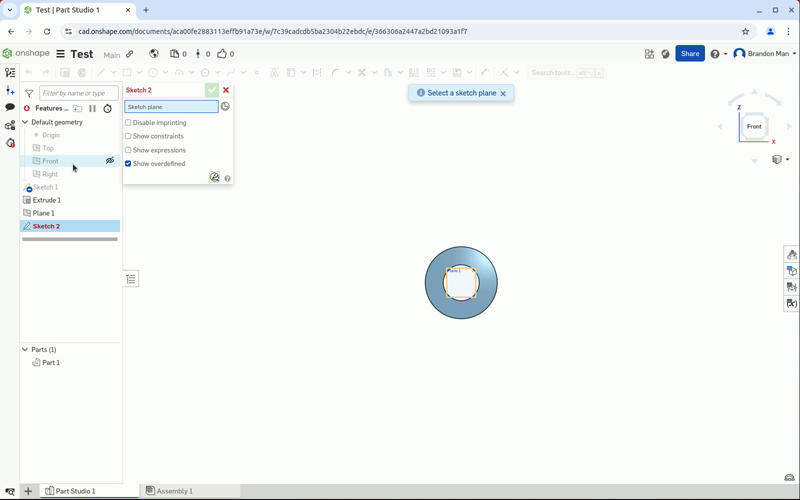
mouse_move(73, 215)
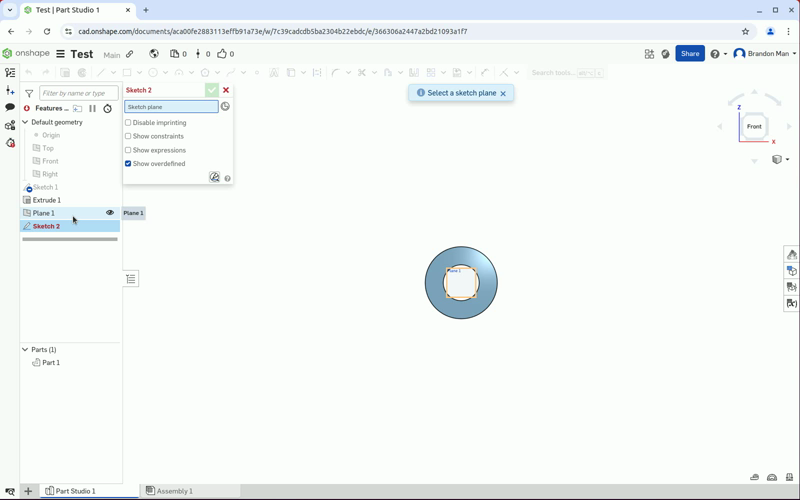
click(73, 215)
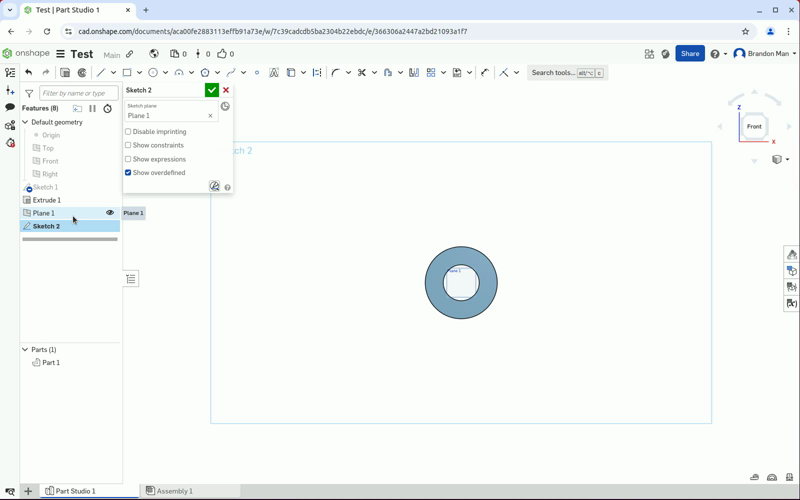
mouse_move(73, 352)
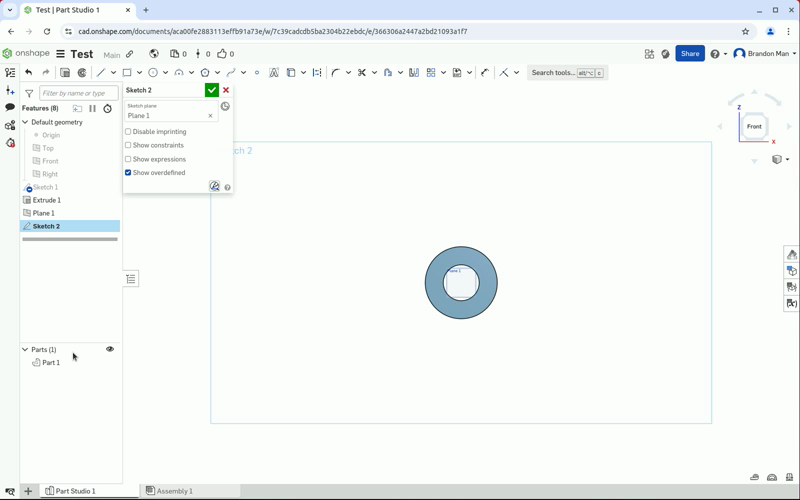
key(y)
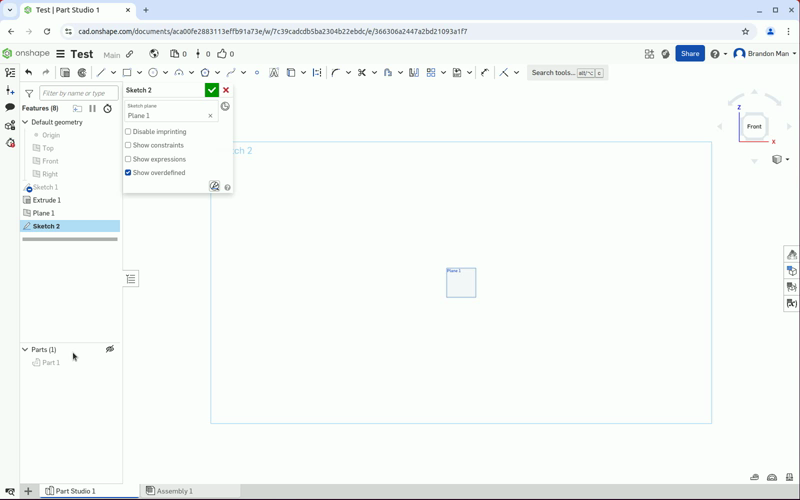
key(c)
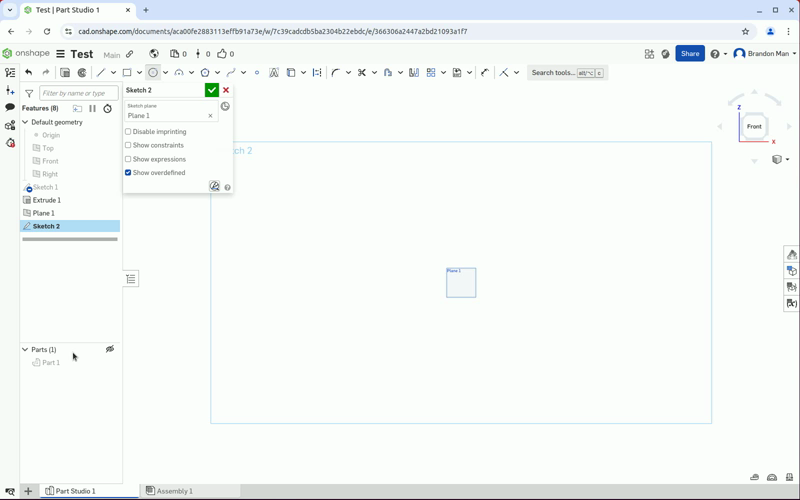
key_down(shift)
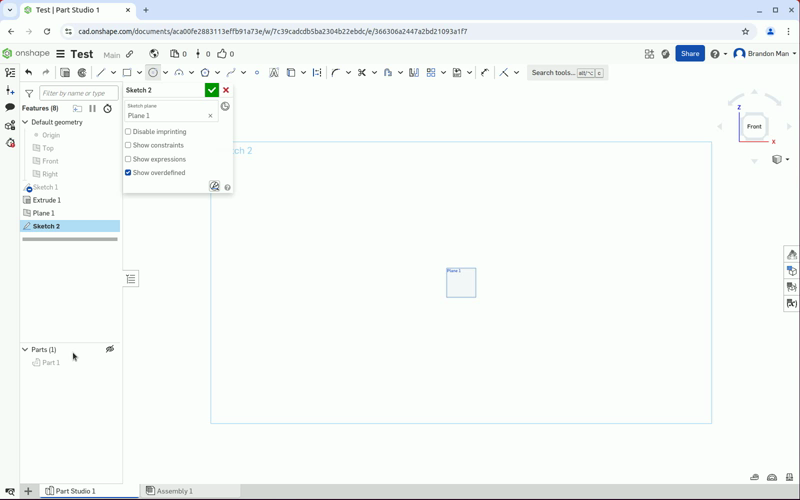
mouse_move(460, 282)
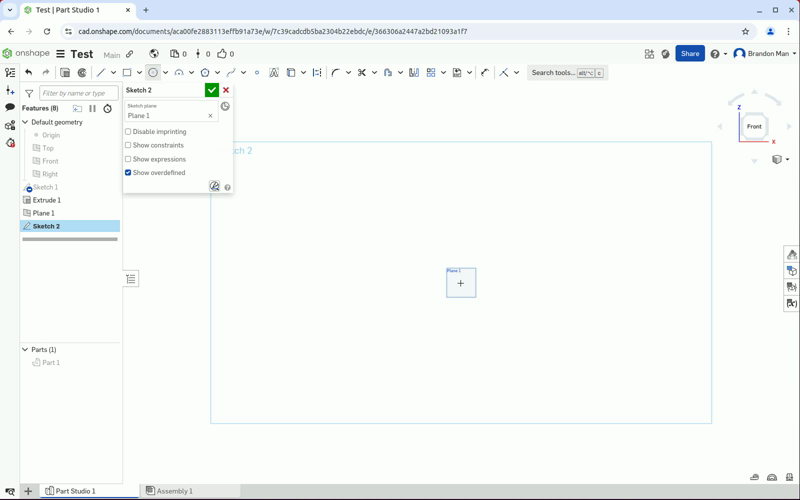
click(460, 282)
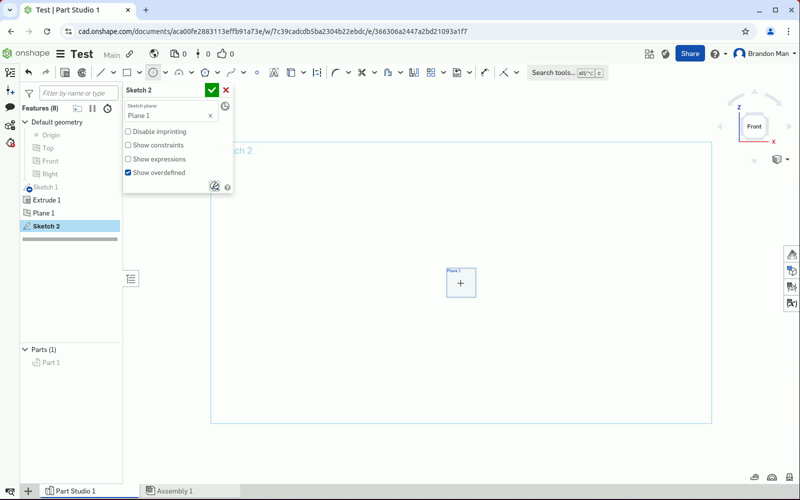
key_up(shift)
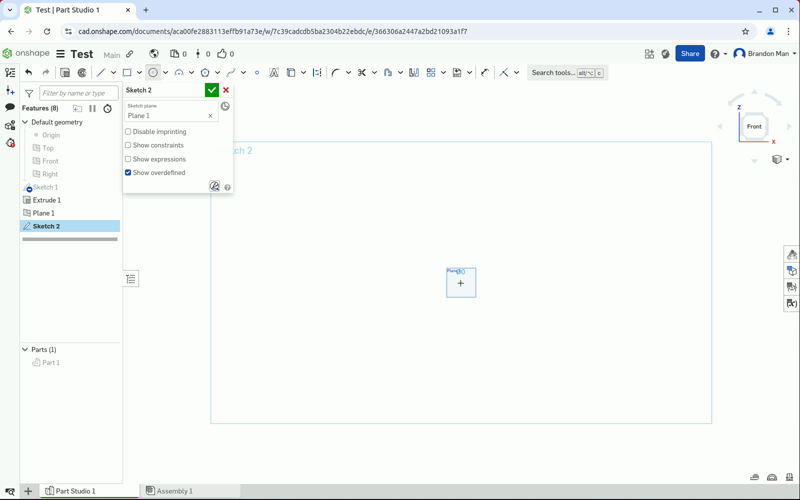
mouse_move(492, 282)
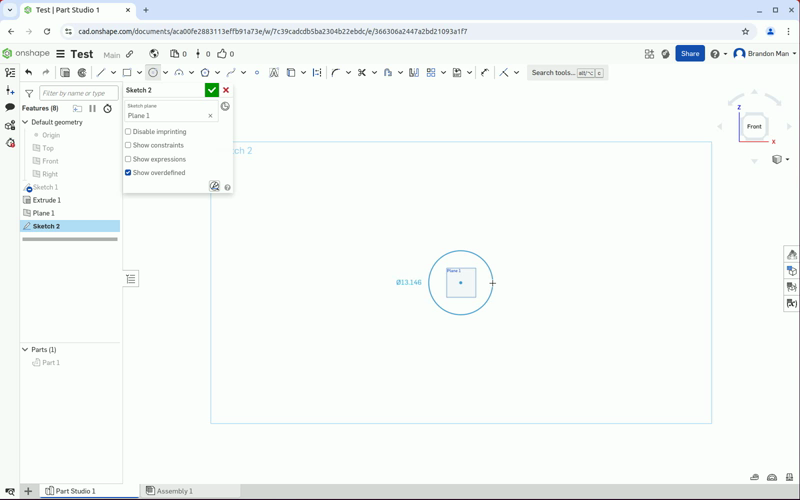
click(492, 282)
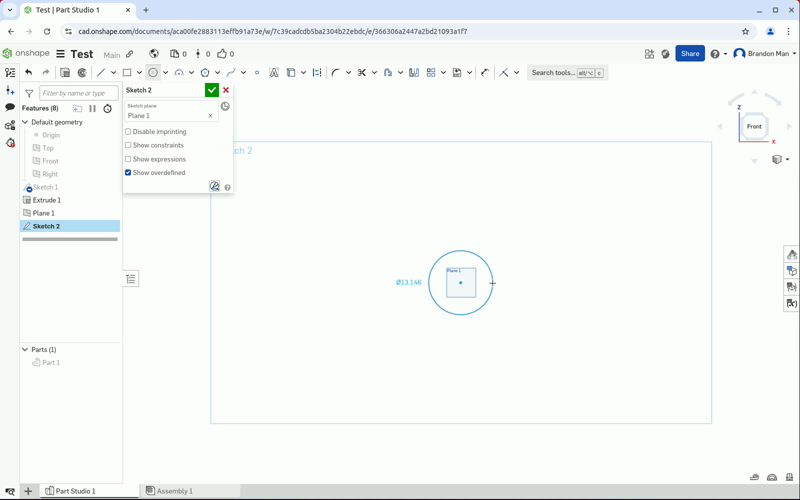
key(esc)
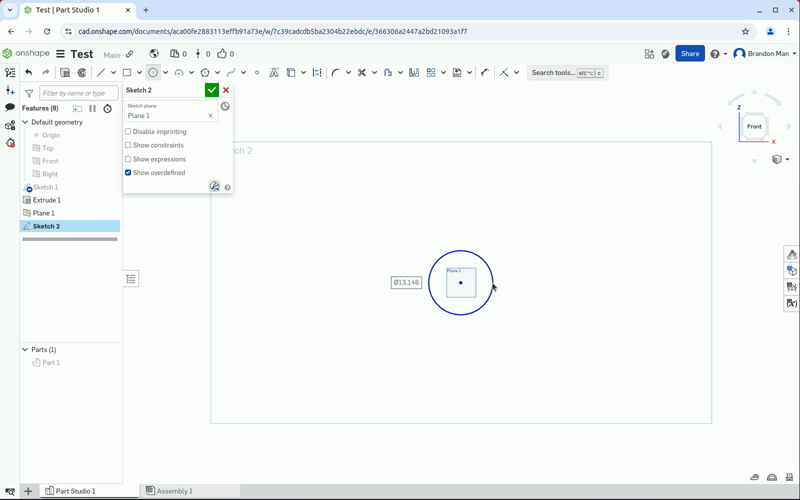
key(c)
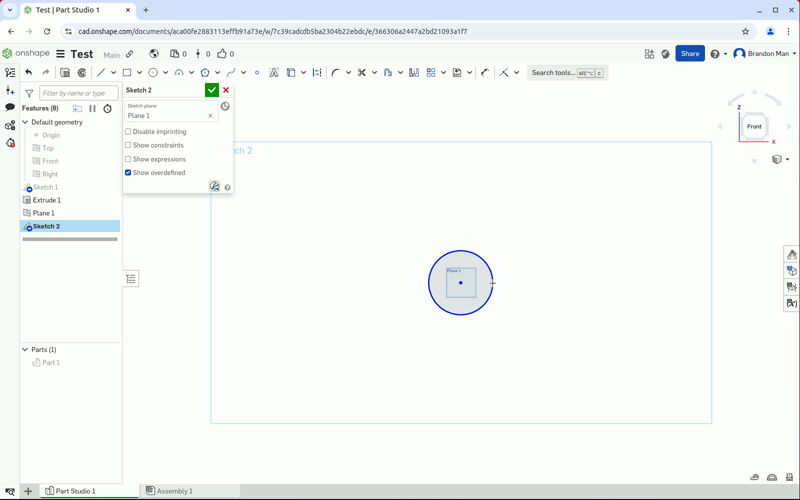
key_down(shift)
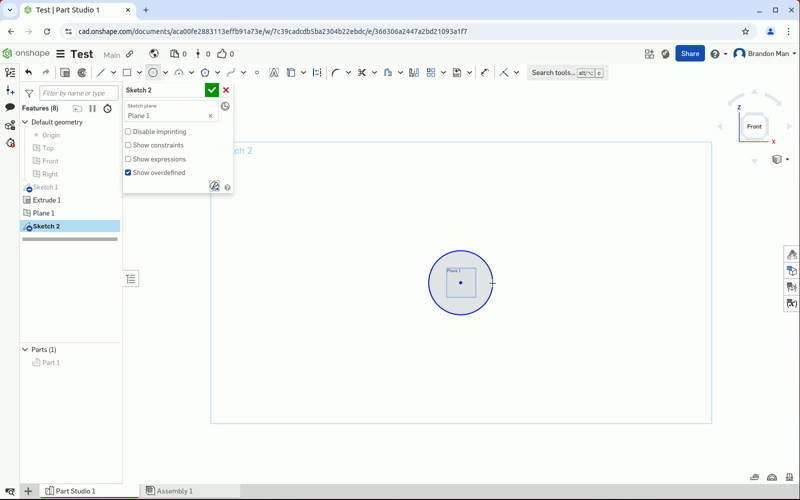
mouse_move(460, 282)
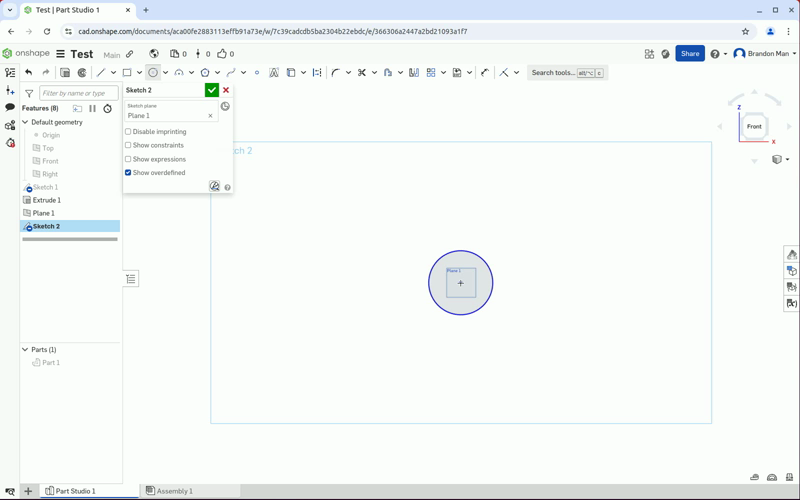
click(460, 282)
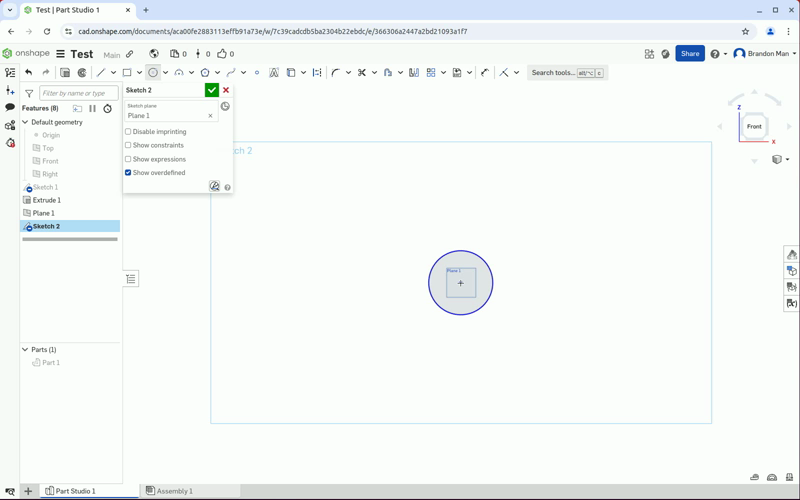
key_up(shift)
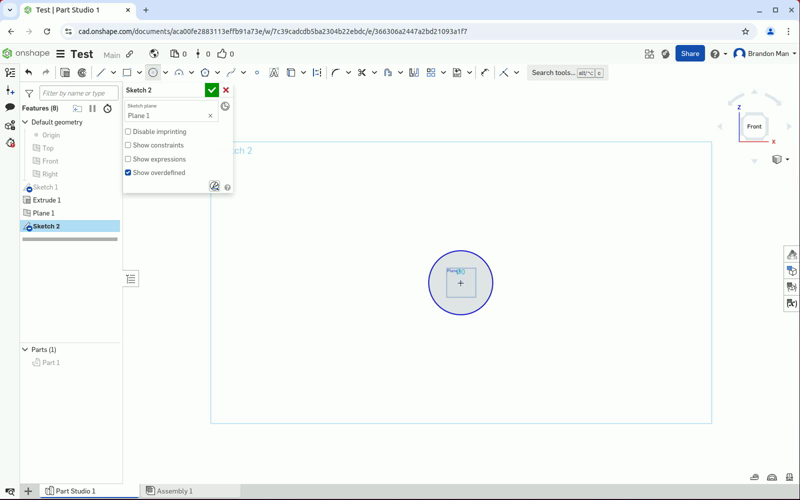
mouse_move(478, 282)
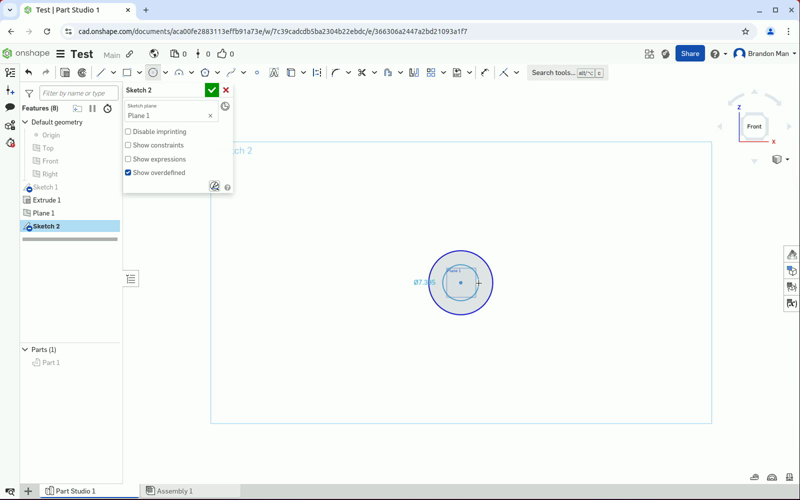
click(478, 282)
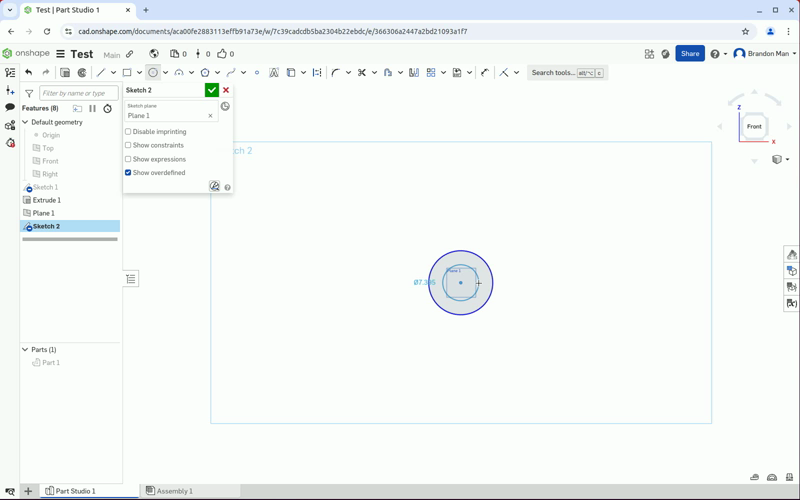
key(esc)
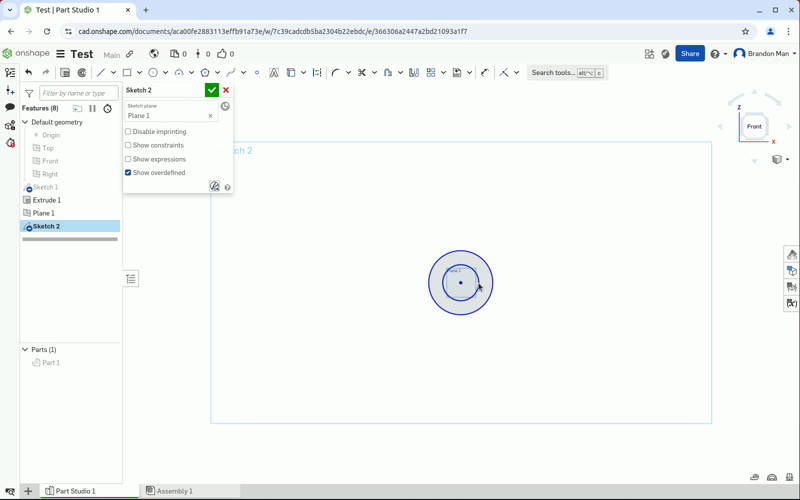
mouse_move(443, 268)
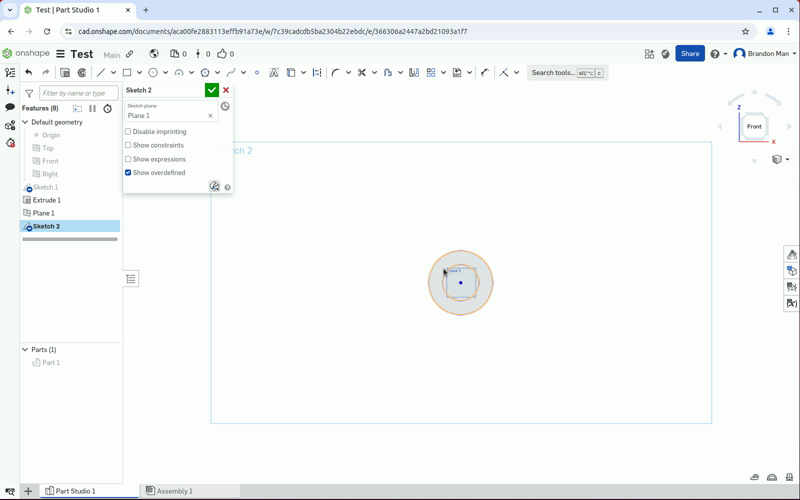
click(443, 268)
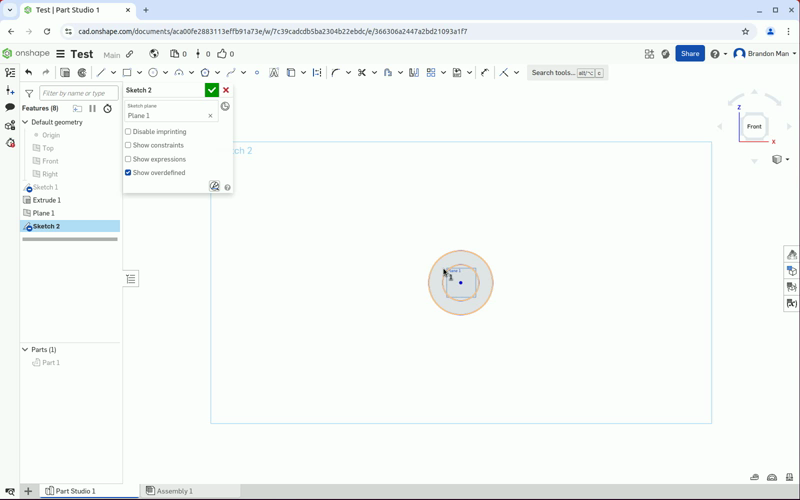
mouse_move(73, 352)
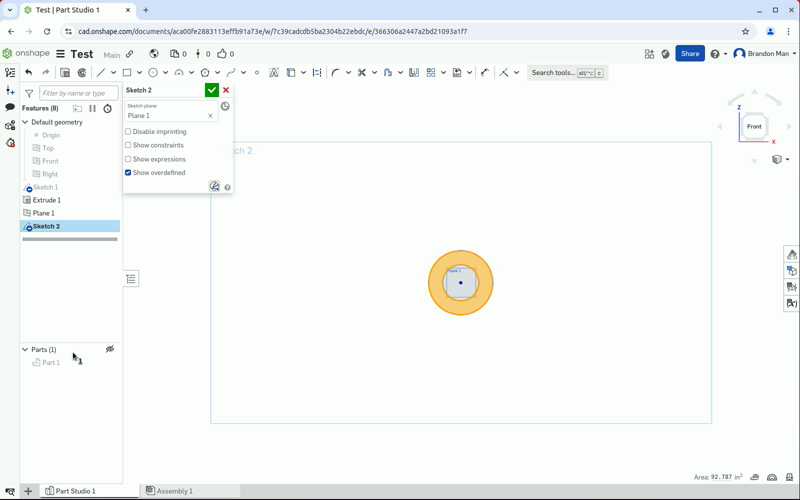
key(shift+y)
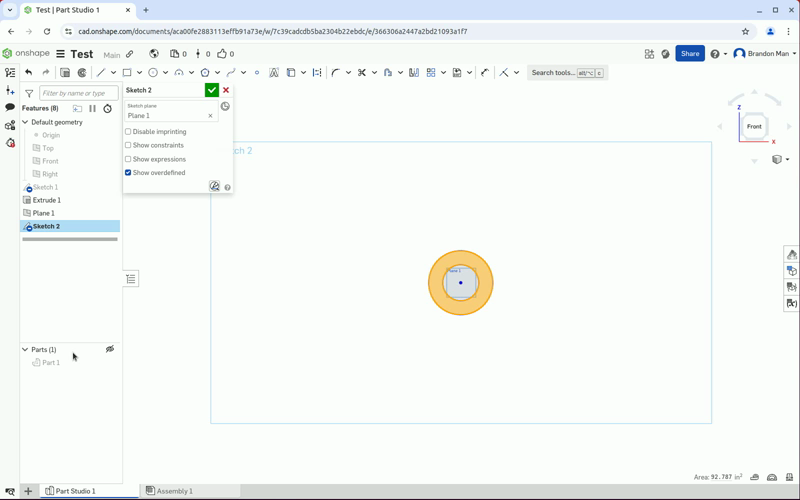
key(shift+e)
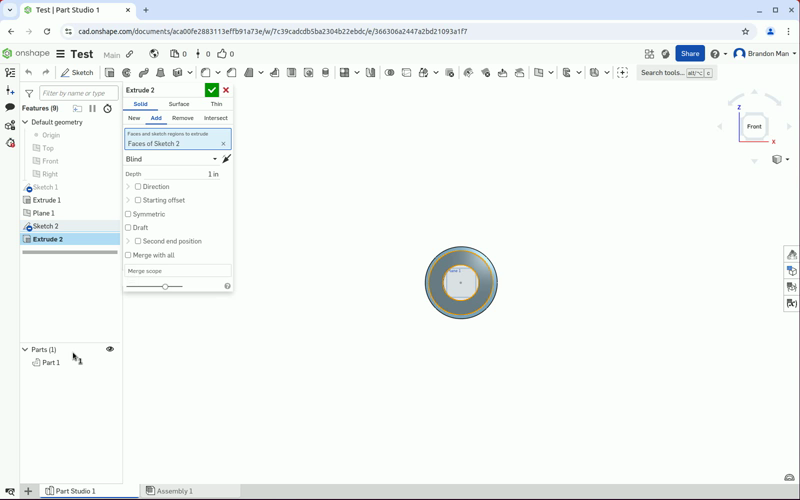
mouse_move(143, 106)
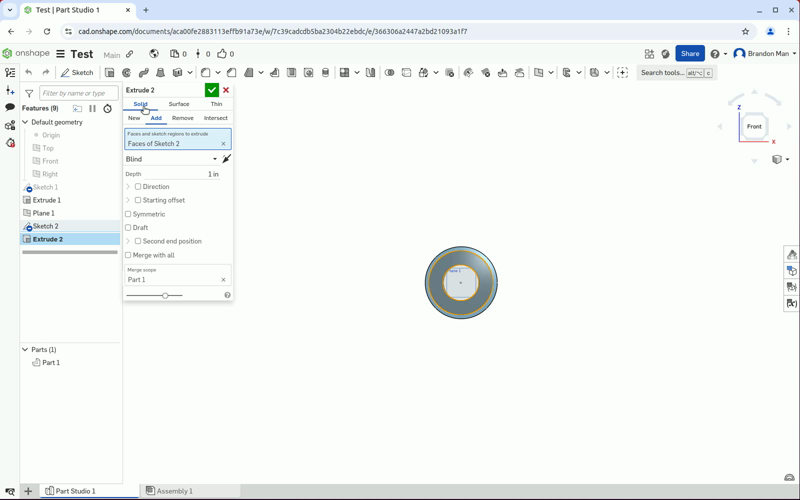
click(143, 106)
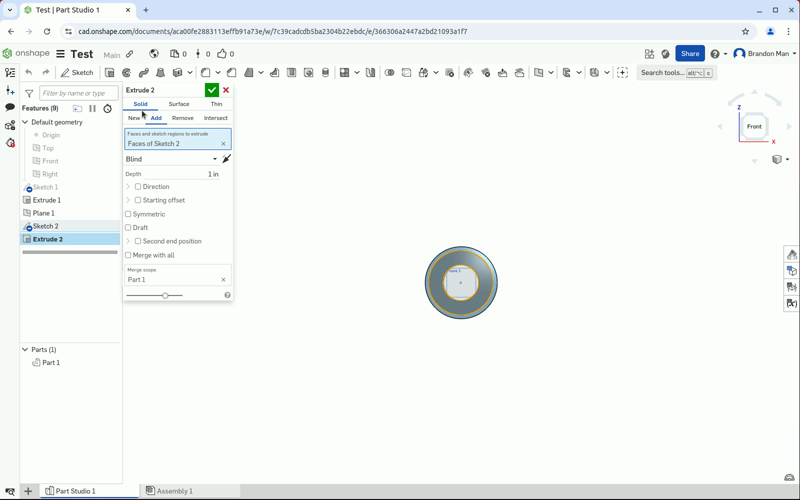
mouse_move(137, 120)
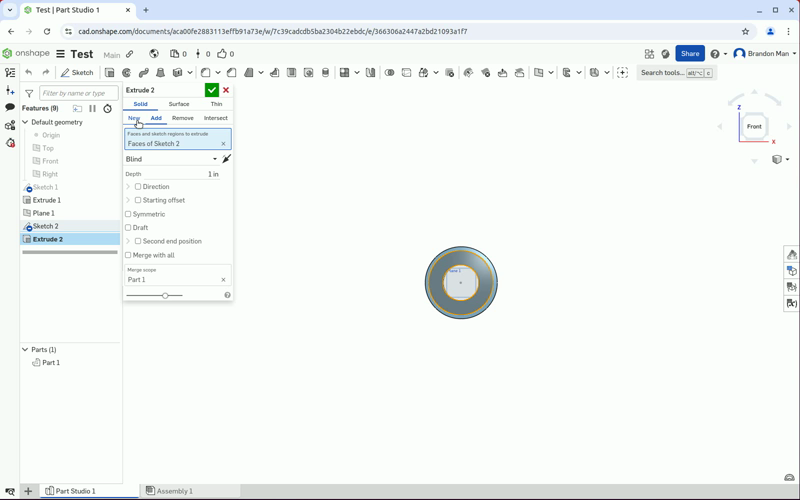
click(137, 120)
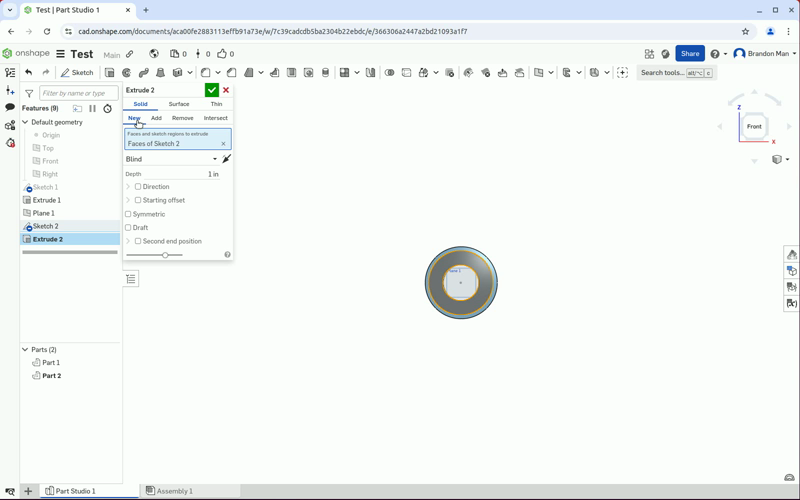
key(tab, 4)
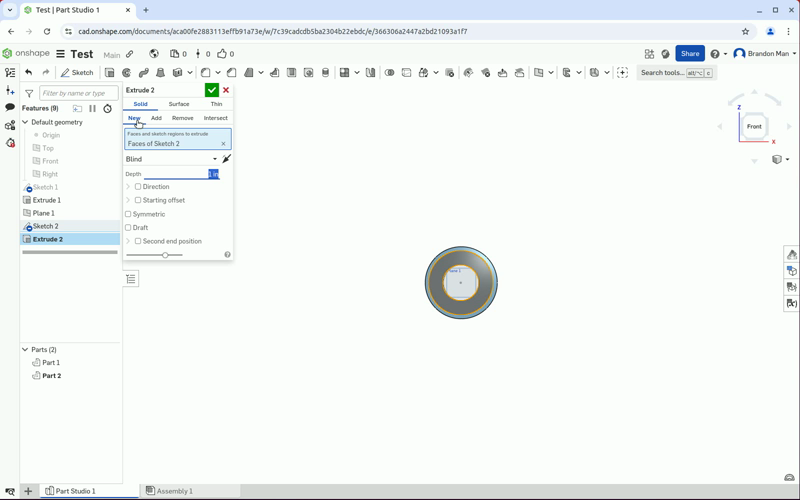
text(1.204)
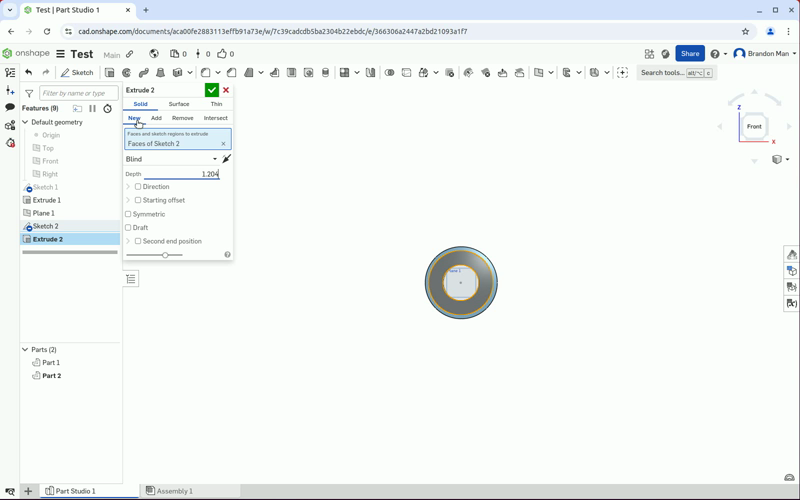
key(enter)
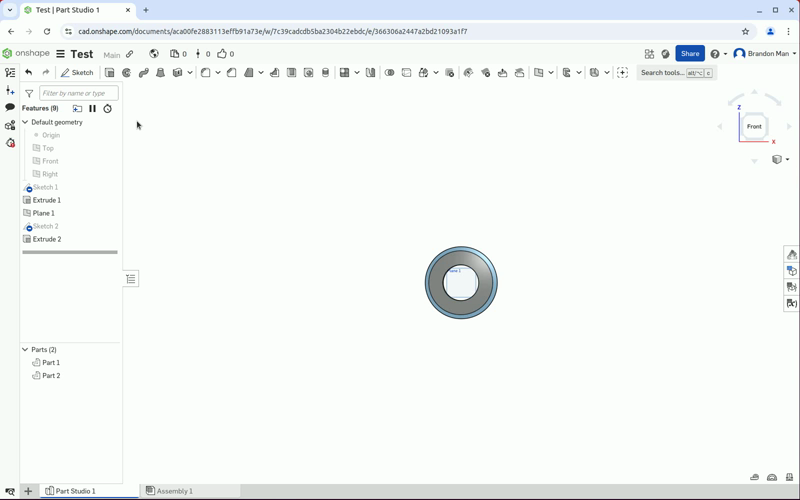
key(shift+h)
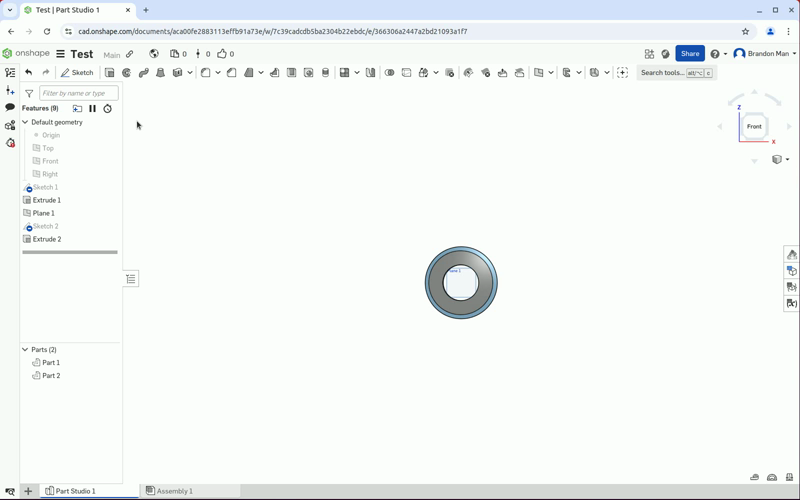
key(shift+h)
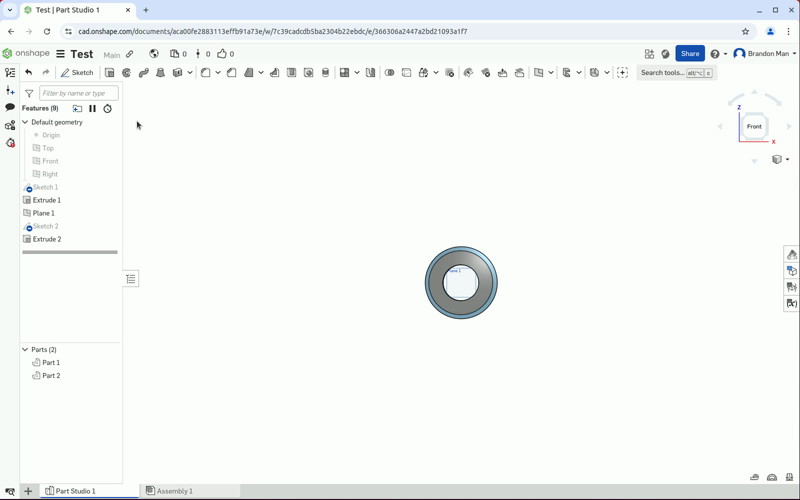
key(shift+7)
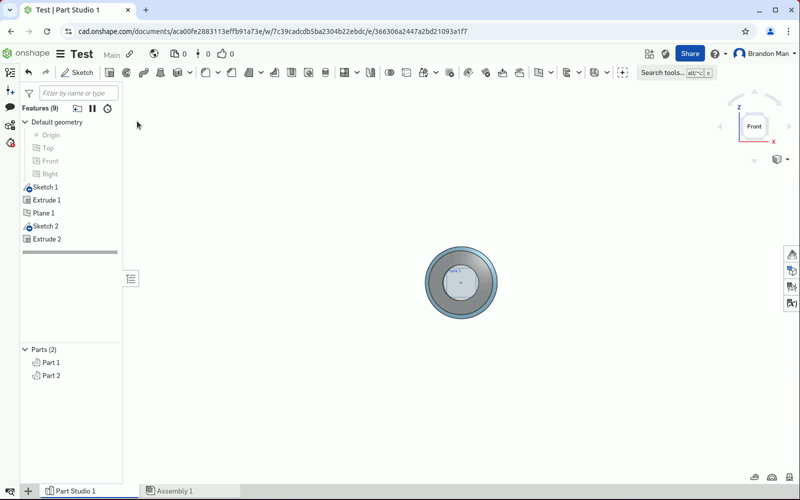
key(left, 2)
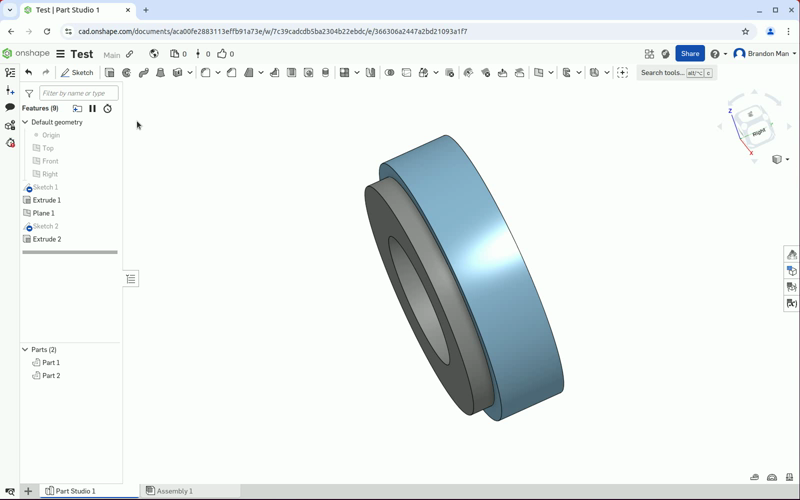
key(down, 2)
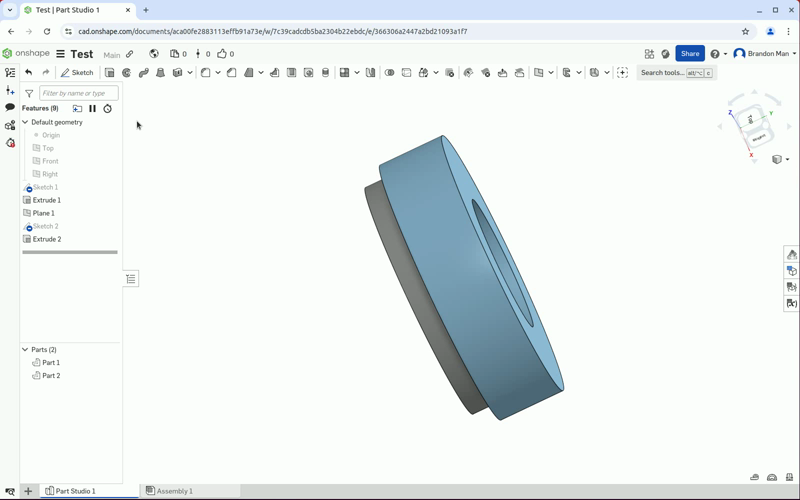
key(up, 2)
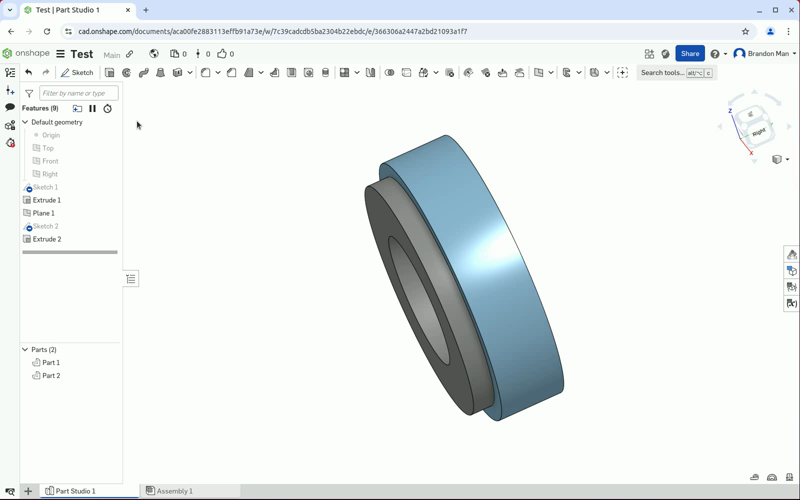
key(right, 2)
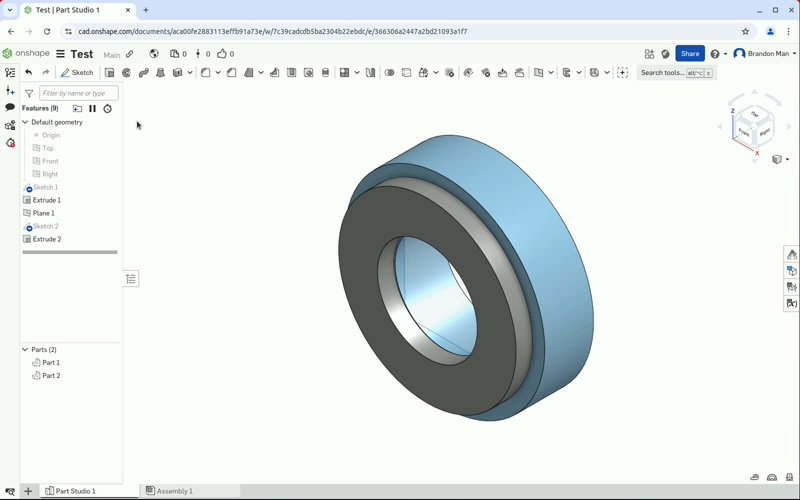
mouse_move(73, 189)
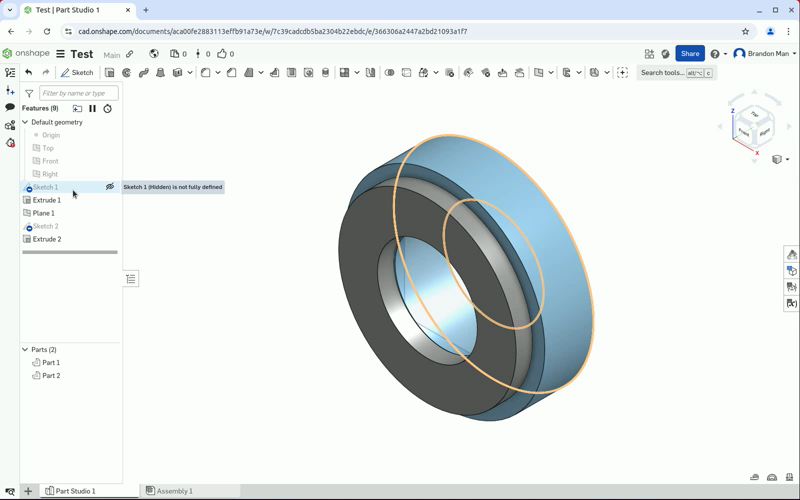
click(73, 189)